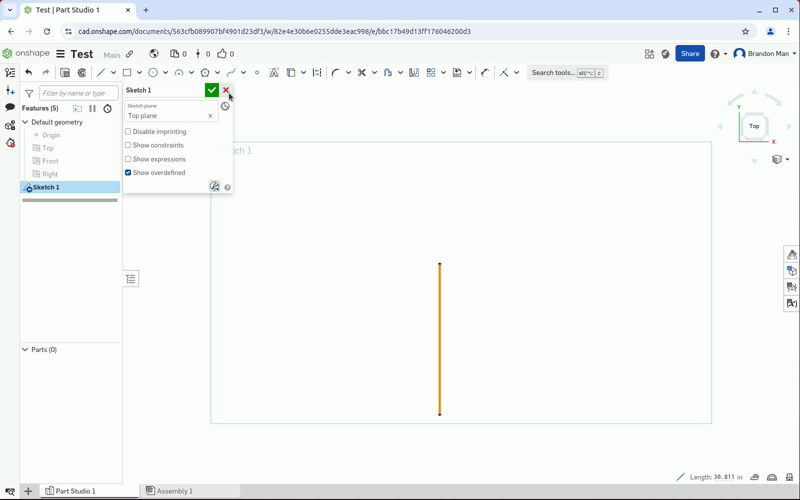
key(shift+h)
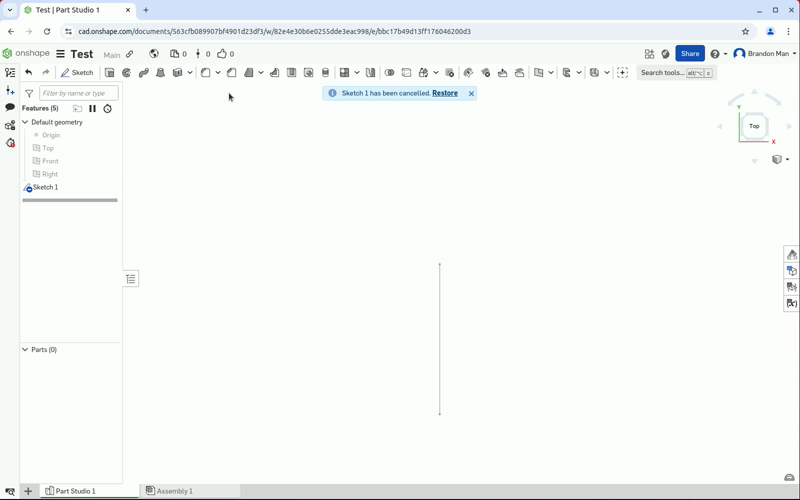
key(shift+s)
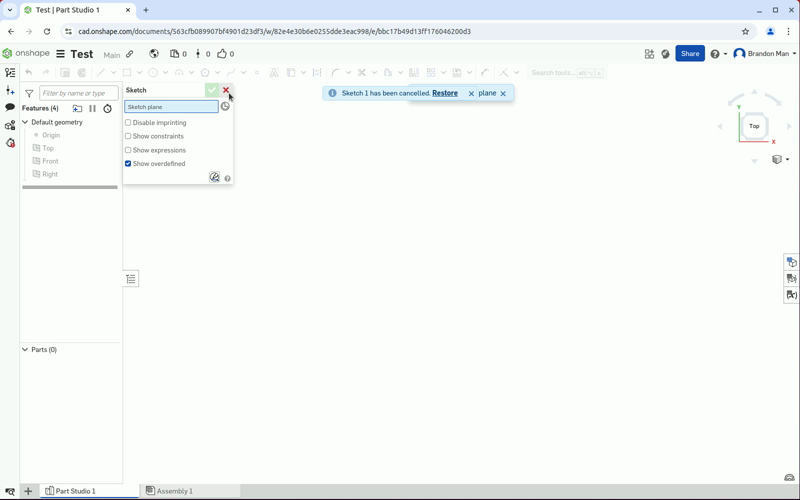
mouse_move(73, 150)
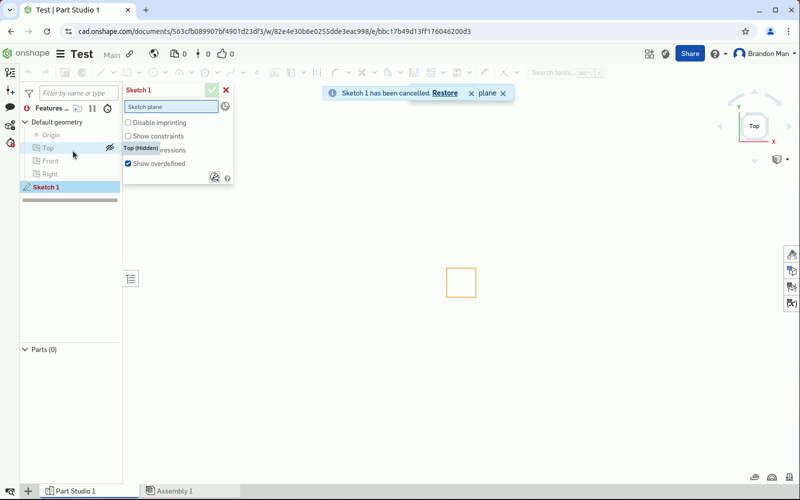
click(73, 150)
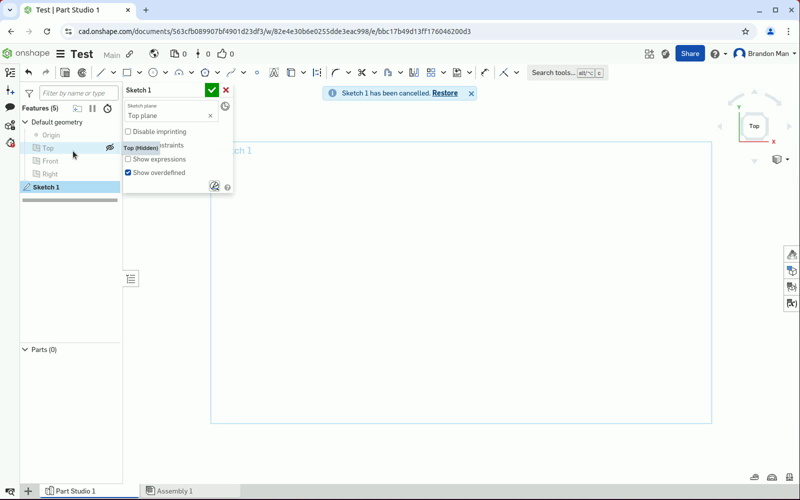
mouse_move(73, 352)
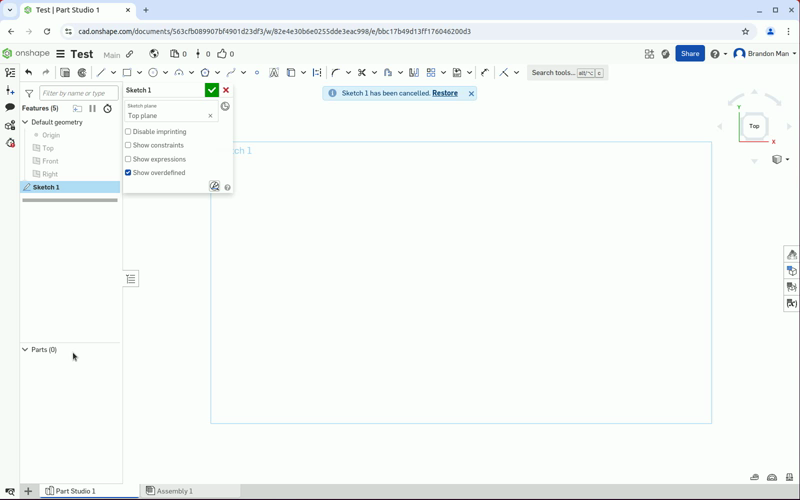
key(y)
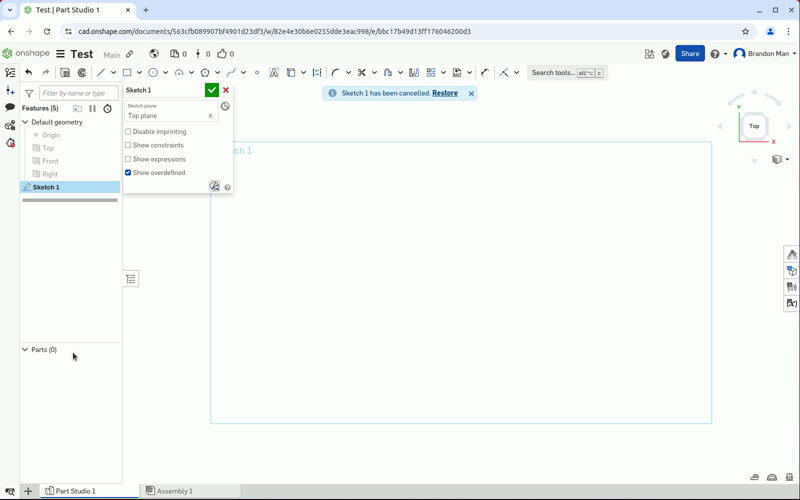
key(l)
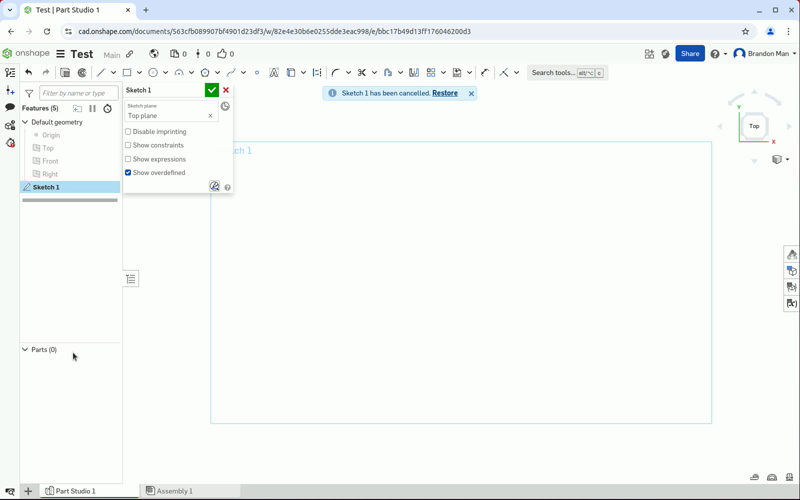
key_down(shift)
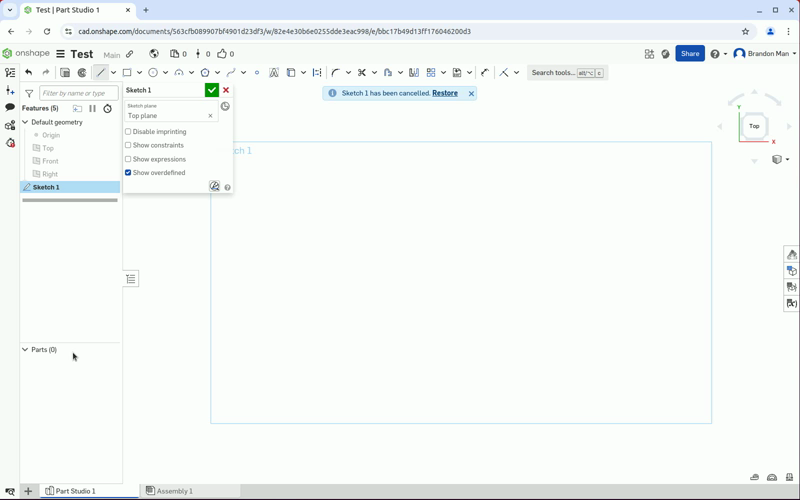
mouse_move(404, 339)
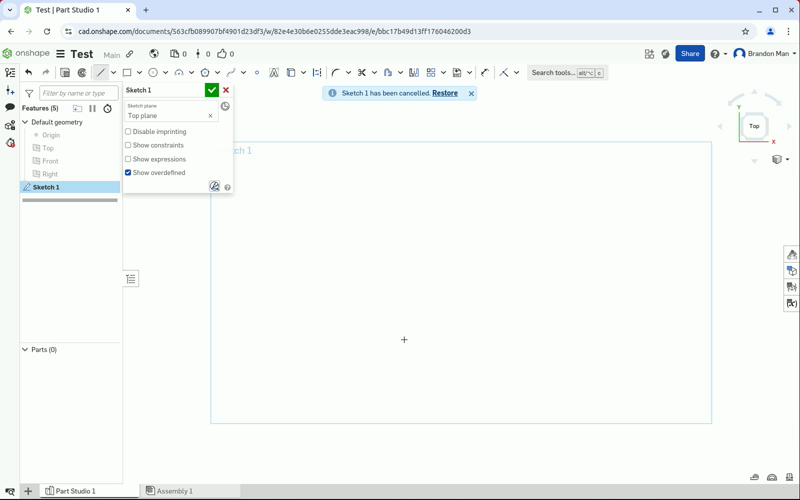
click(404, 339)
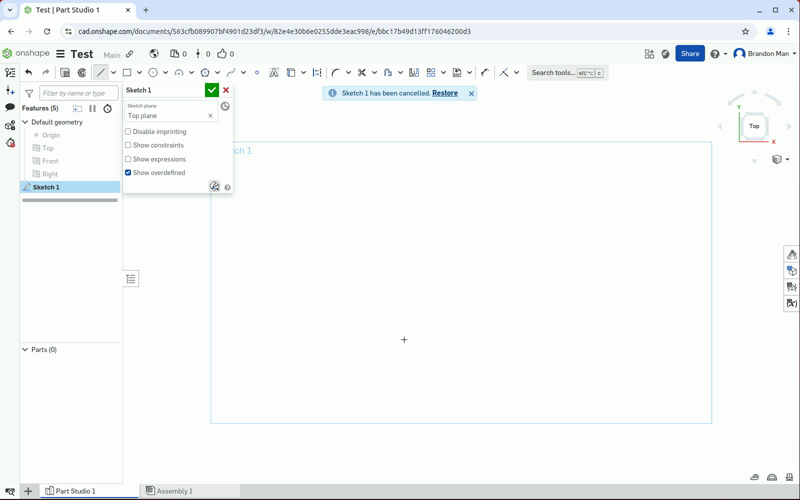
key_up(shift)
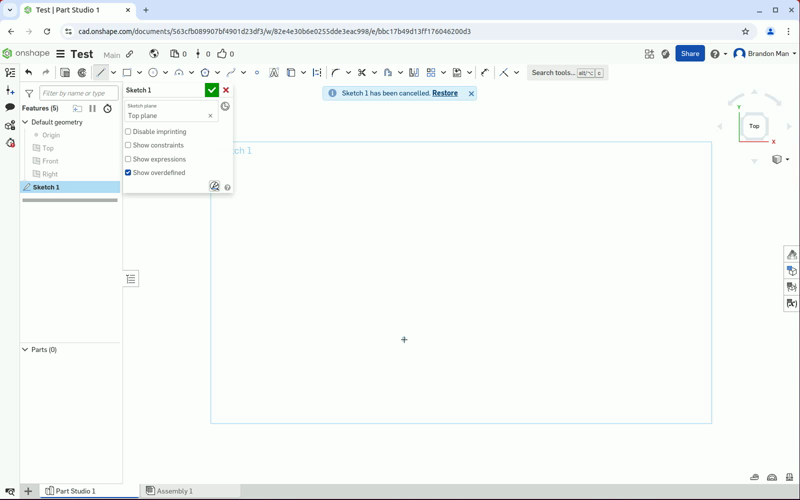
key_down(shift)
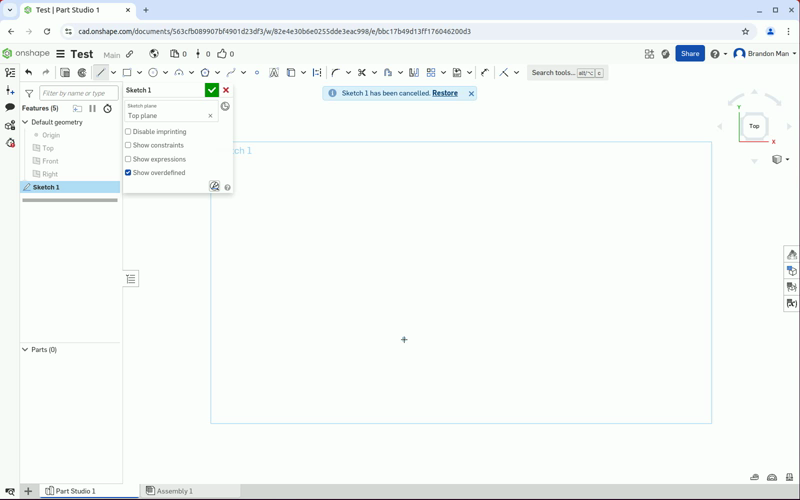
mouse_move(516, 339)
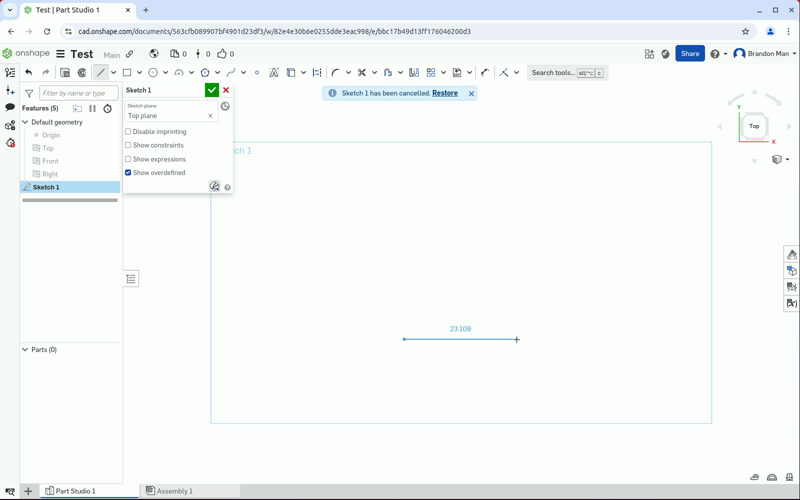
click(516, 339)
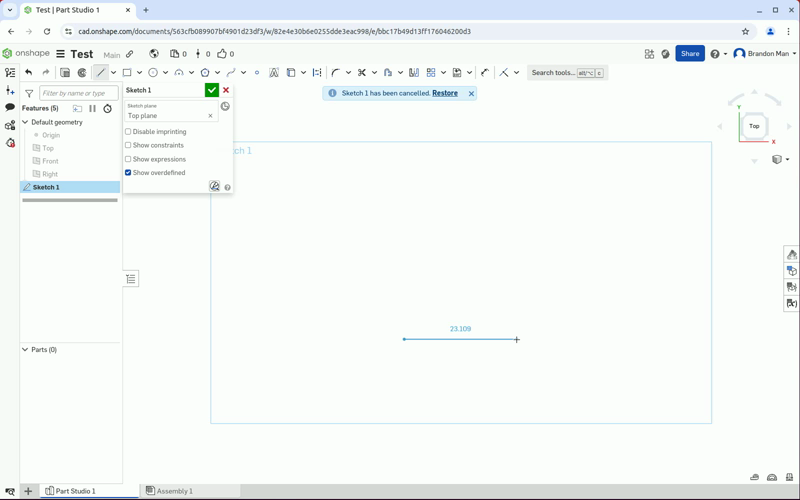
key_up(shift)
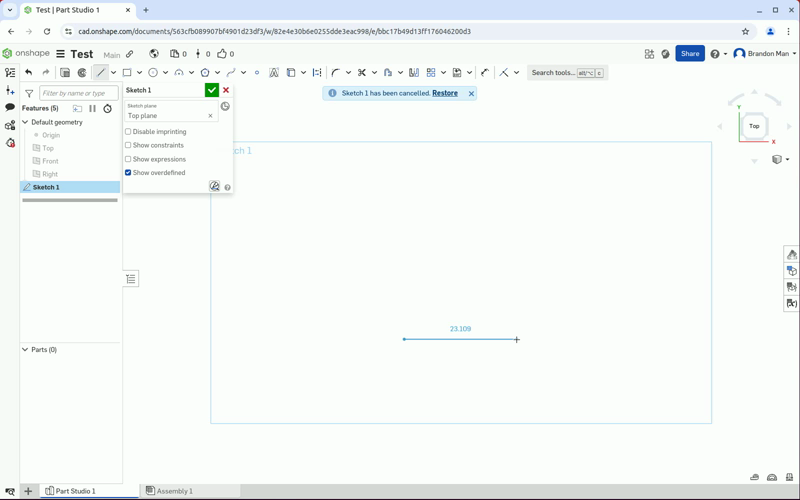
key_down(shift)
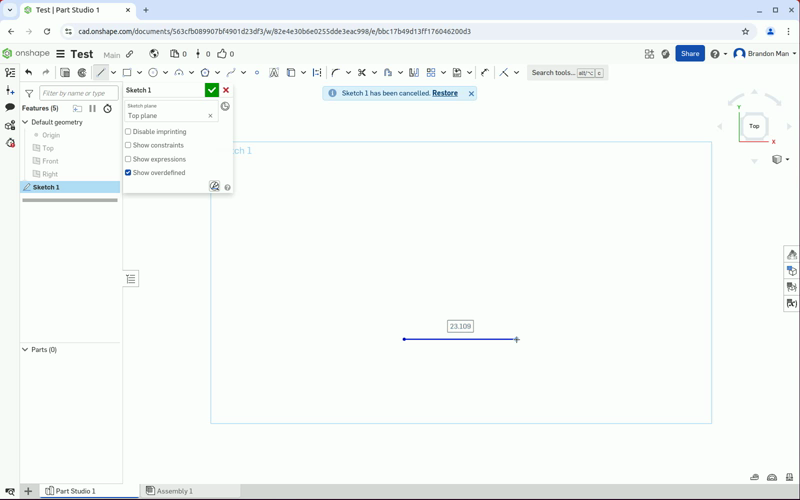
mouse_move(516, 226)
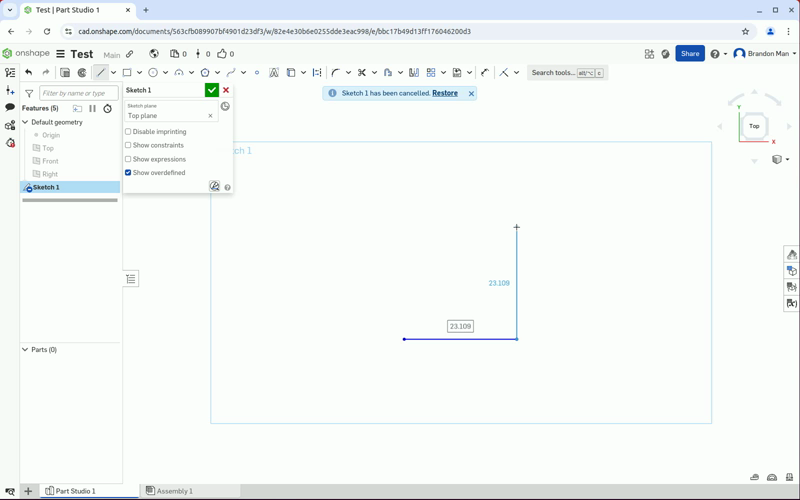
click(516, 226)
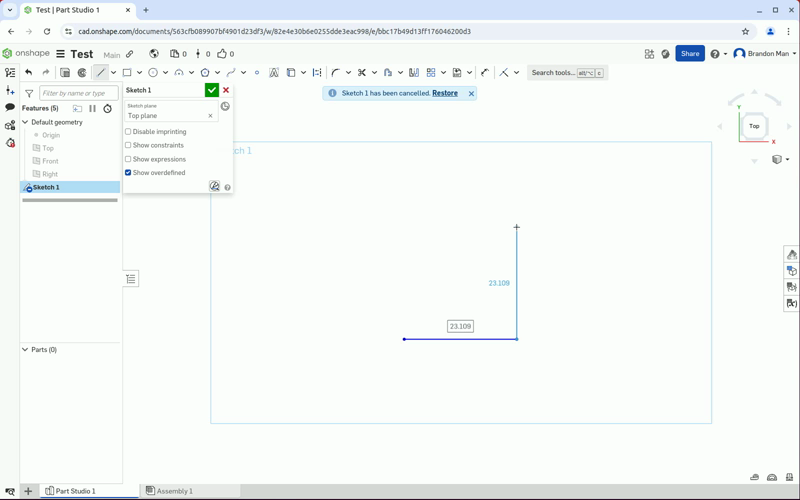
key_up(shift)
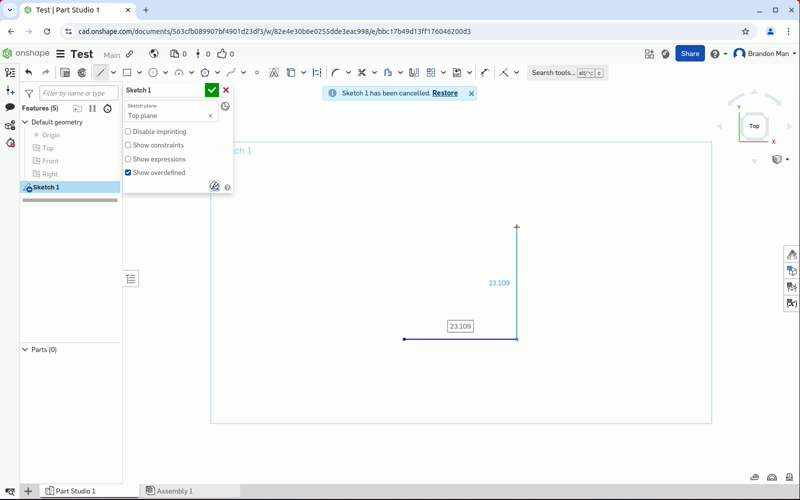
key_down(shift)
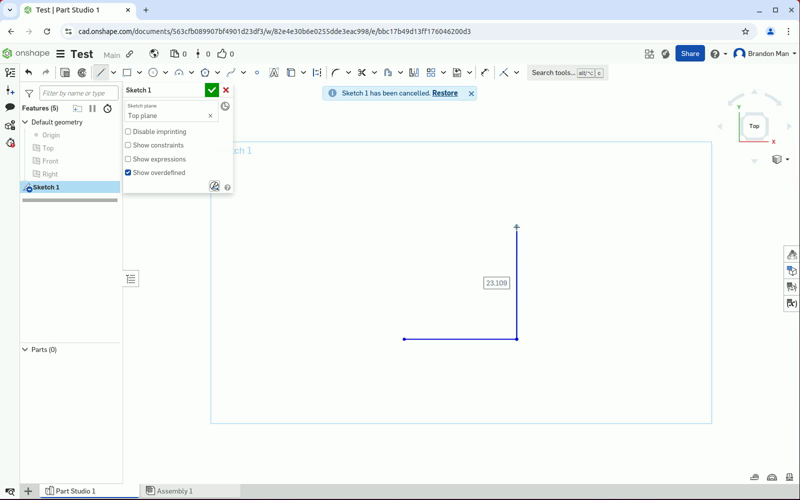
mouse_move(404, 226)
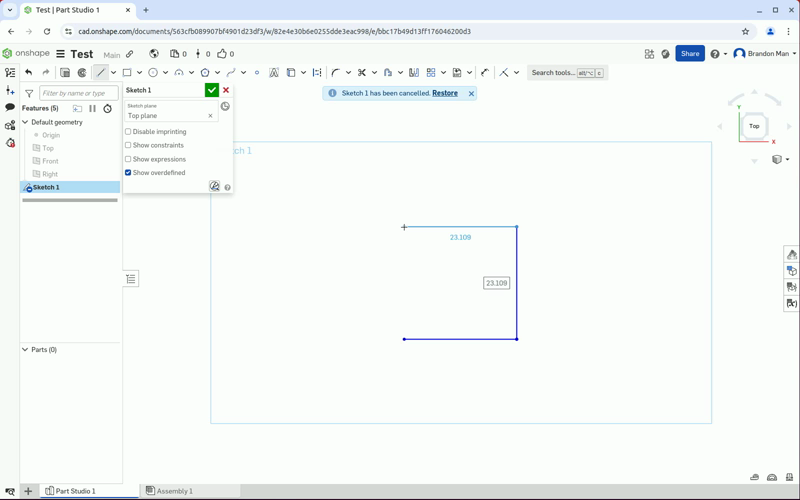
click(404, 226)
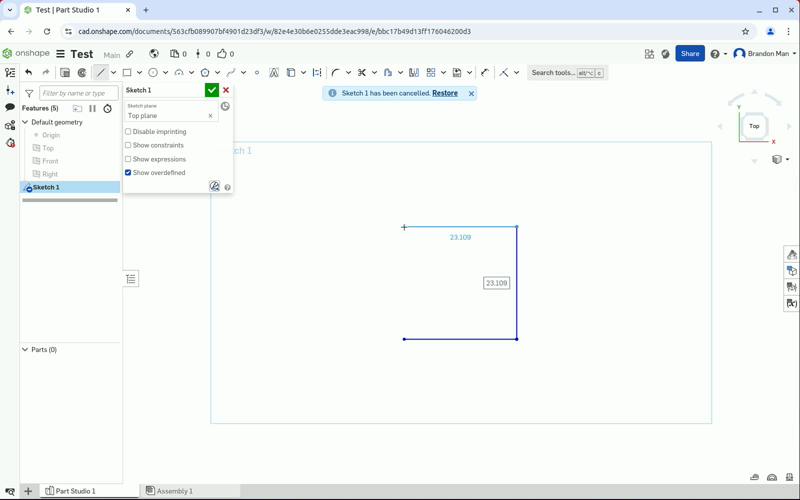
key_up(shift)
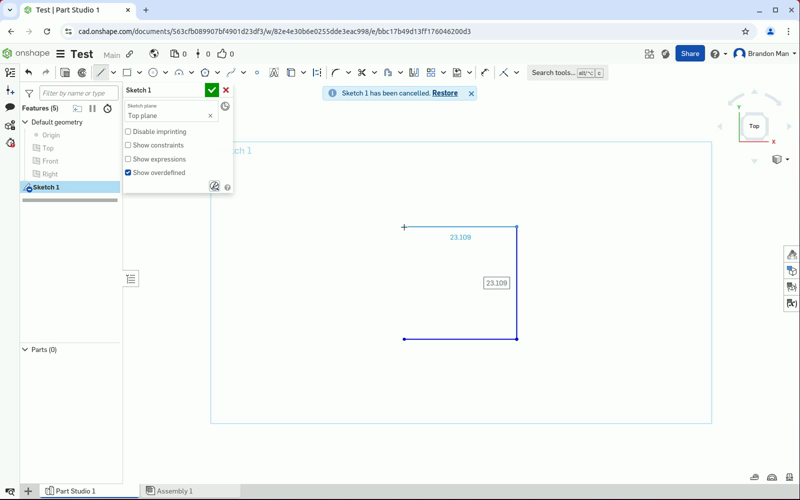
key_down(shift)
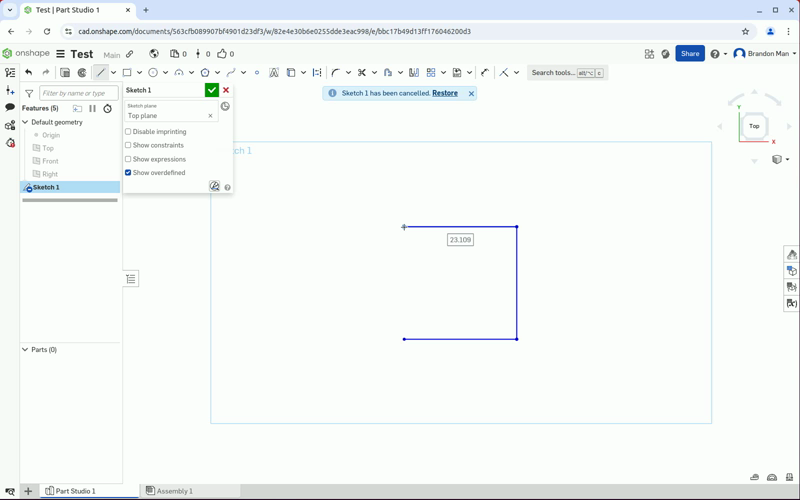
mouse_move(404, 339)
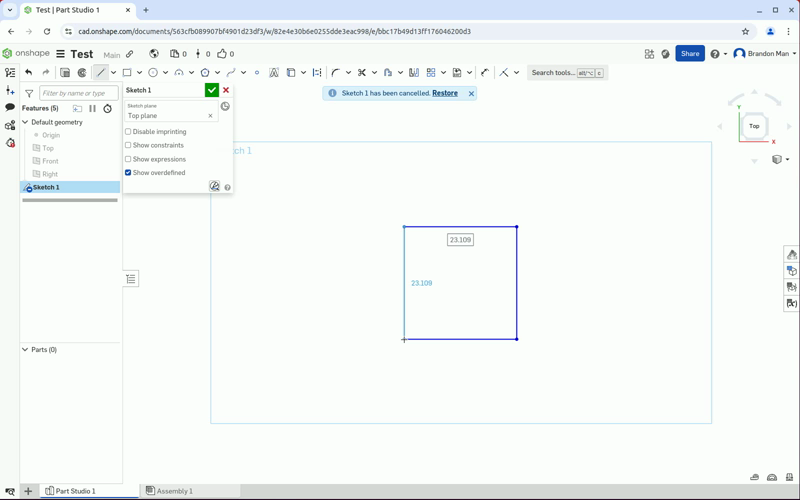
key_up(shift)
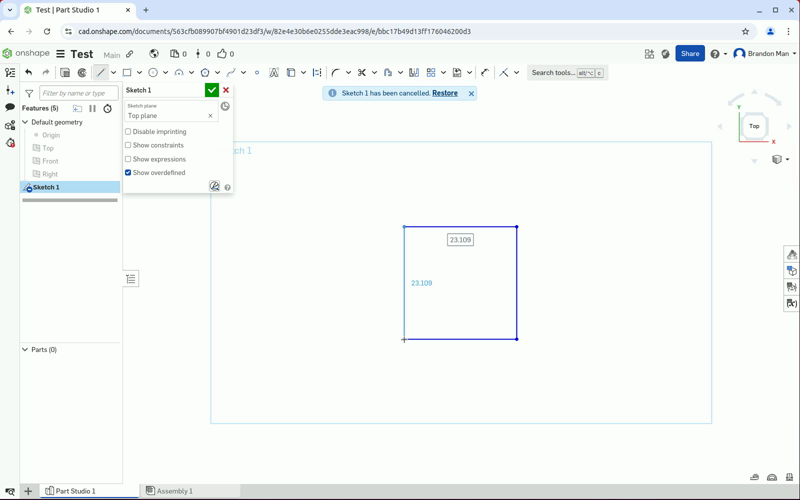
click(404, 339)
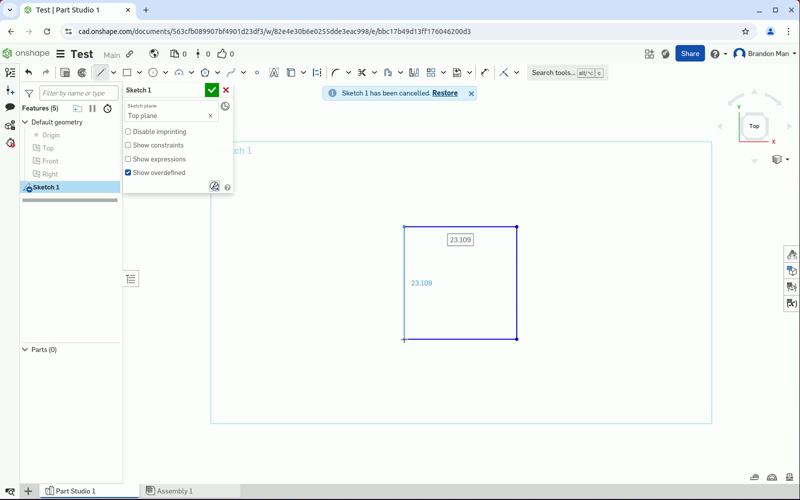
key(esc)
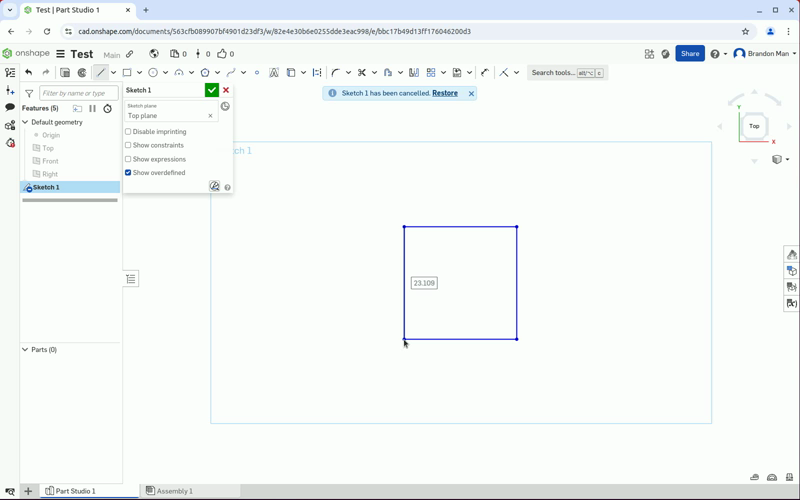
mouse_move(461, 245)
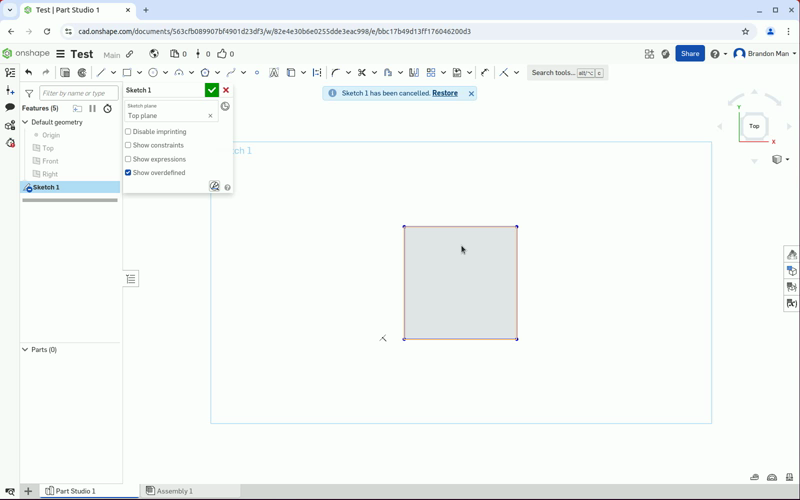
click(461, 245)
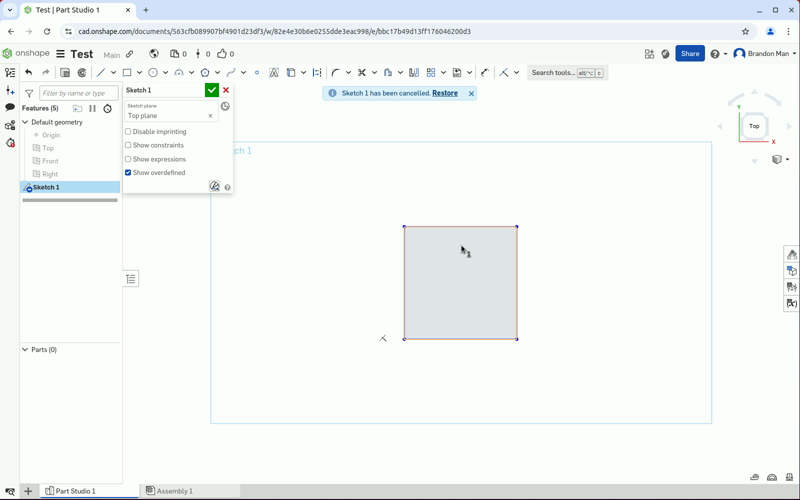
mouse_move(73, 352)
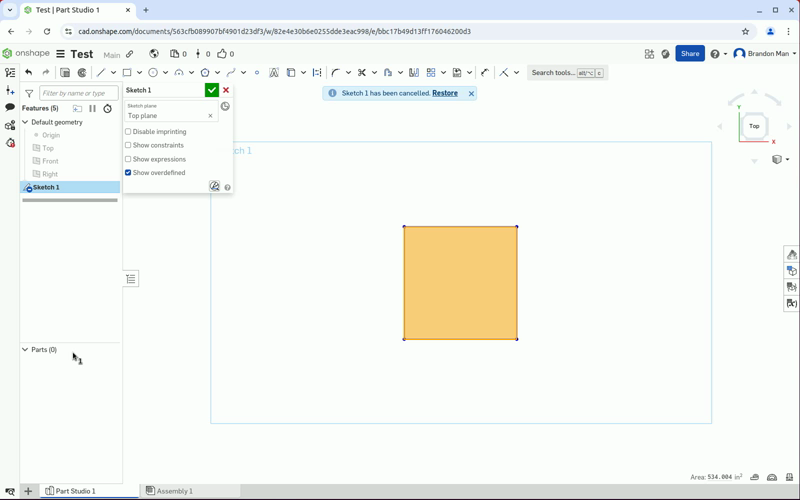
key(shift+y)
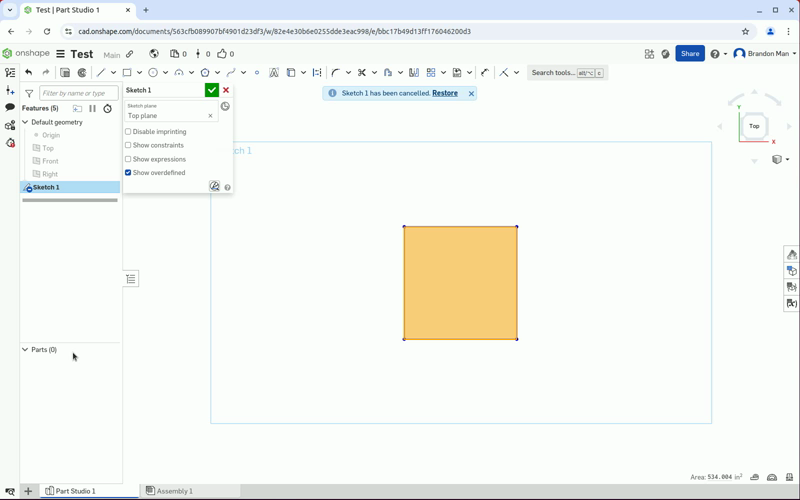
key(shift+e)
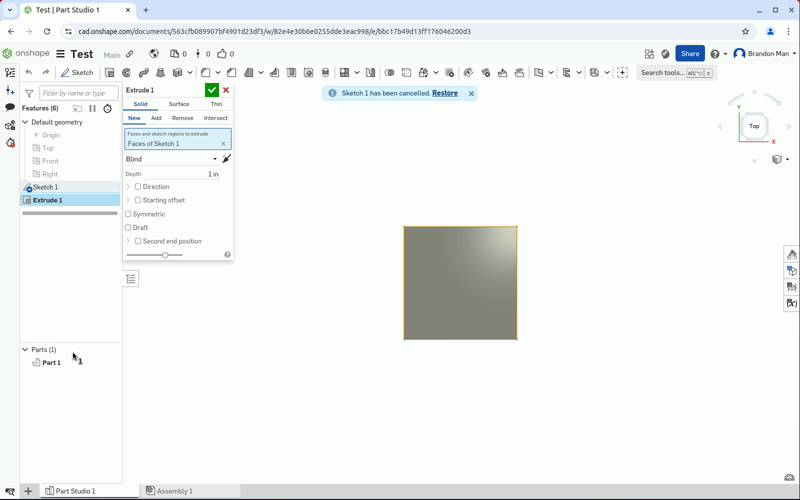
mouse_move(143, 106)
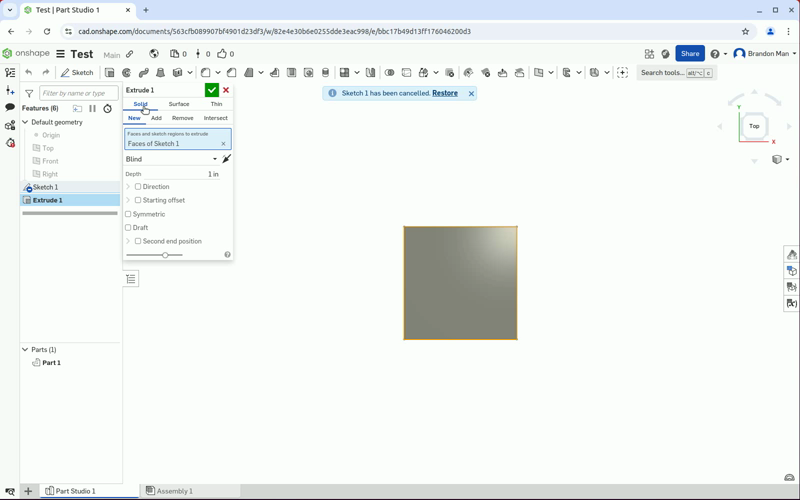
click(143, 106)
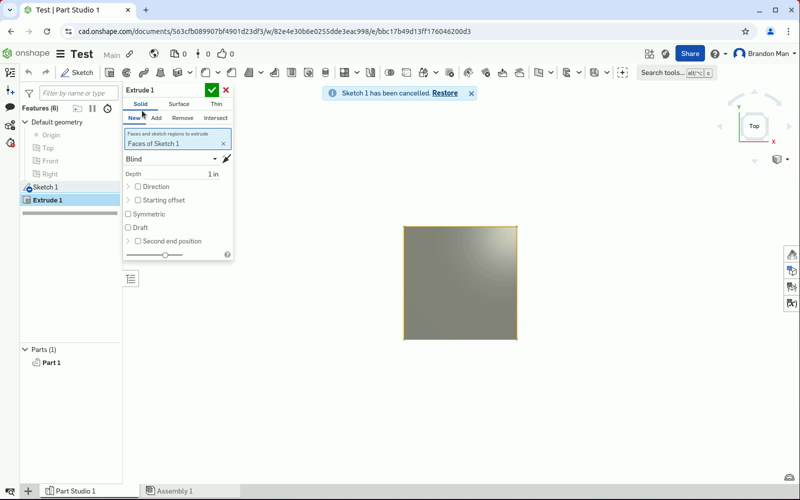
mouse_move(137, 120)
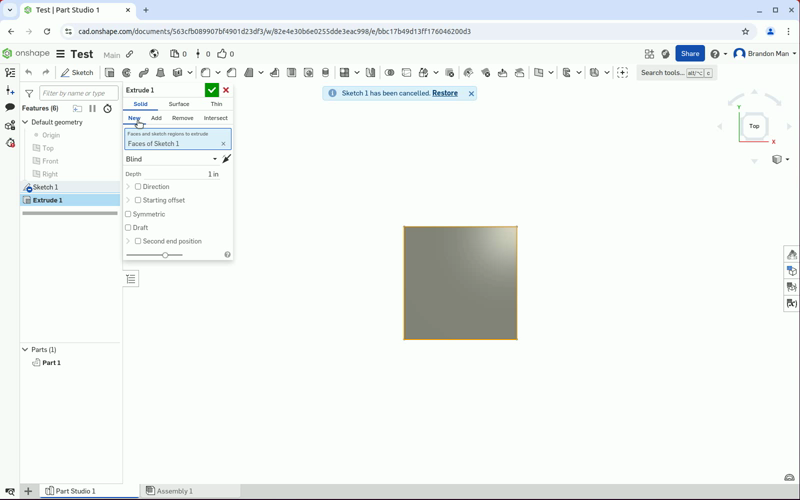
click(137, 120)
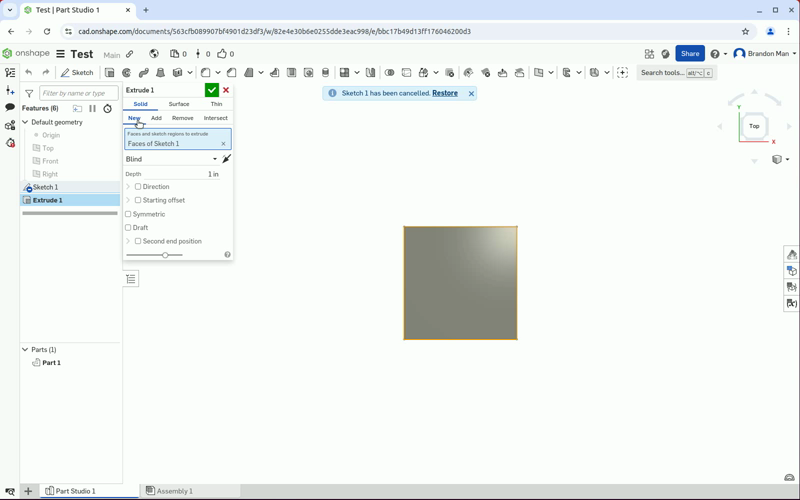
key(tab, 4)
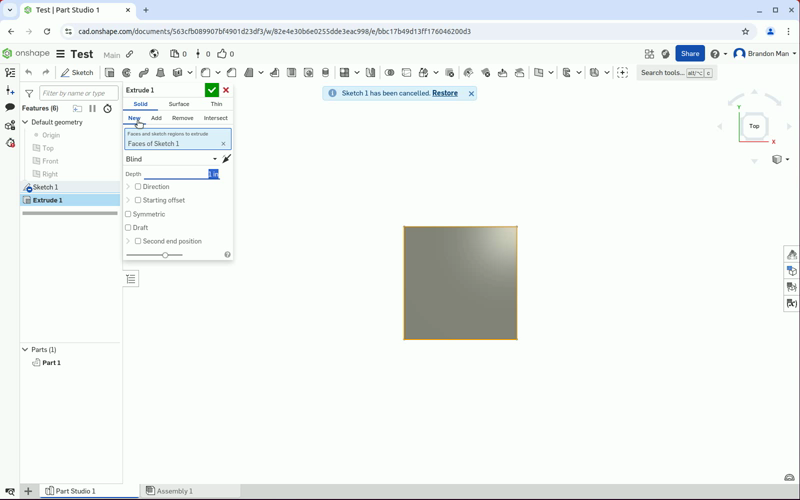
text(23.108)
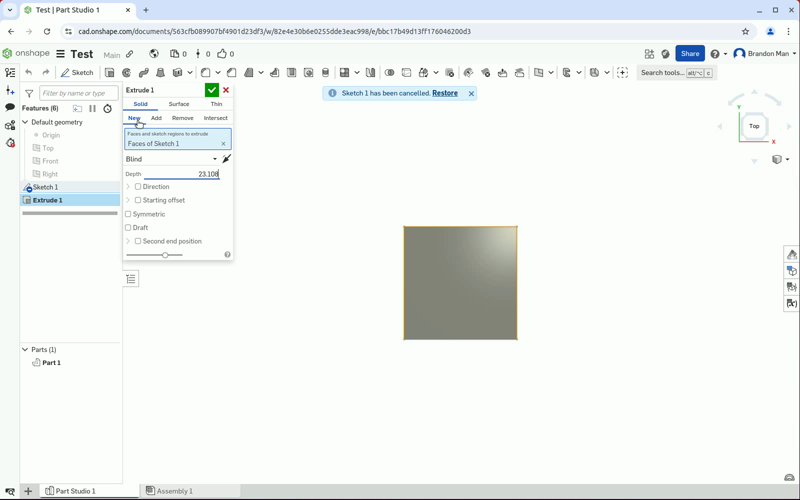
key(enter)
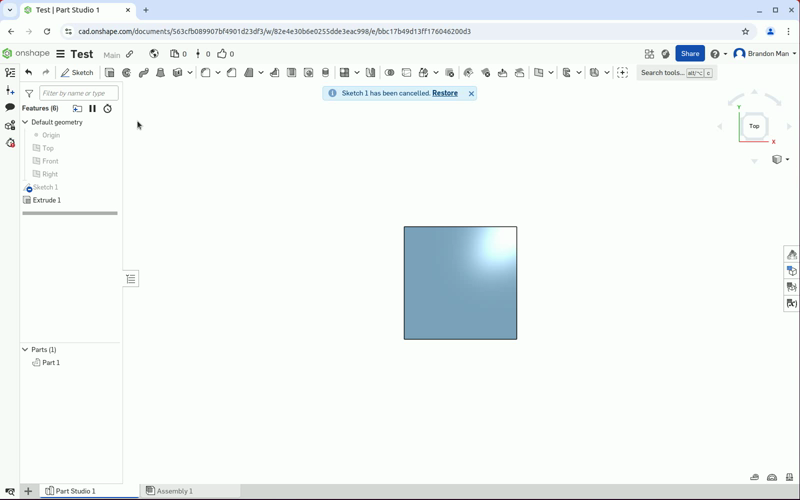
key(shift+h)
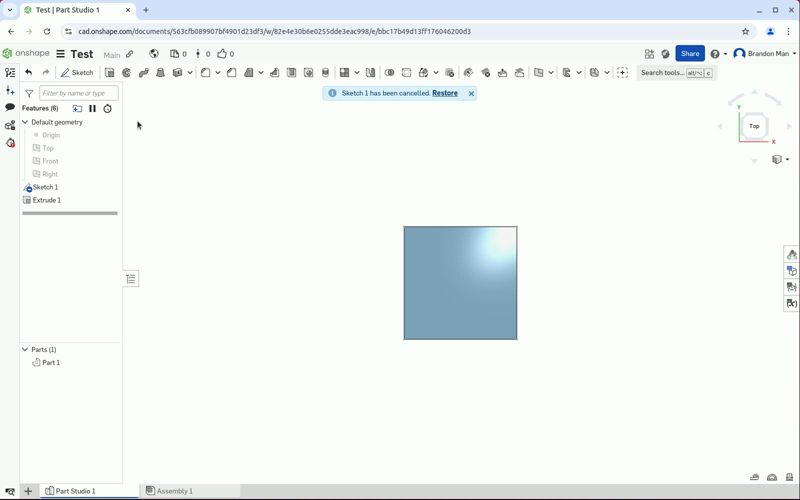
key(shift+h)
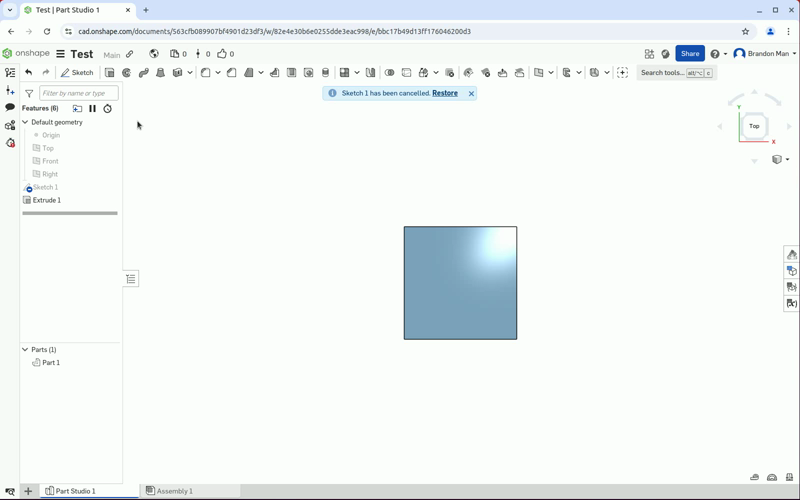
mouse_move(73, 189)
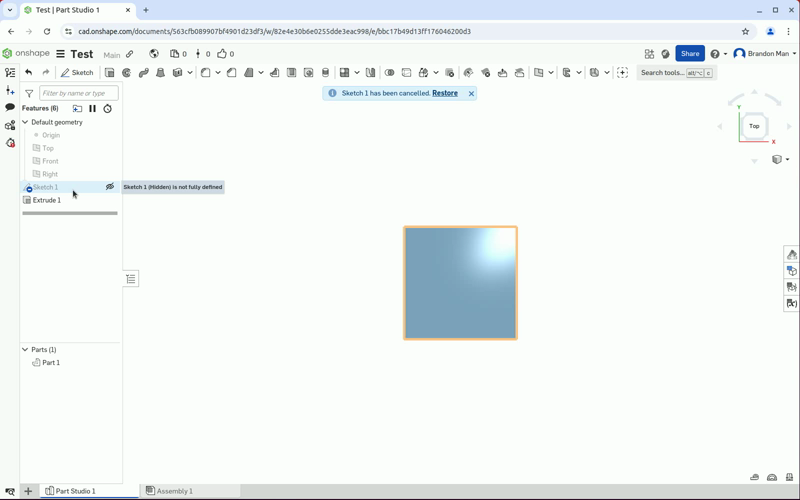
click(73, 189)
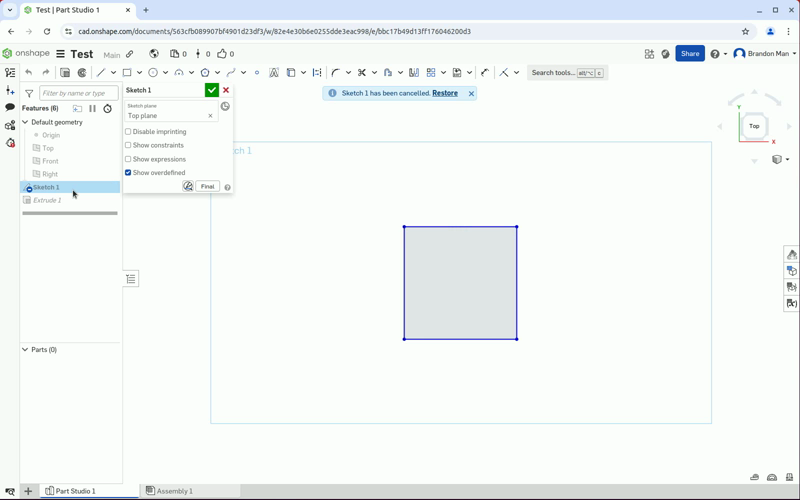
mouse_move(229, 92)
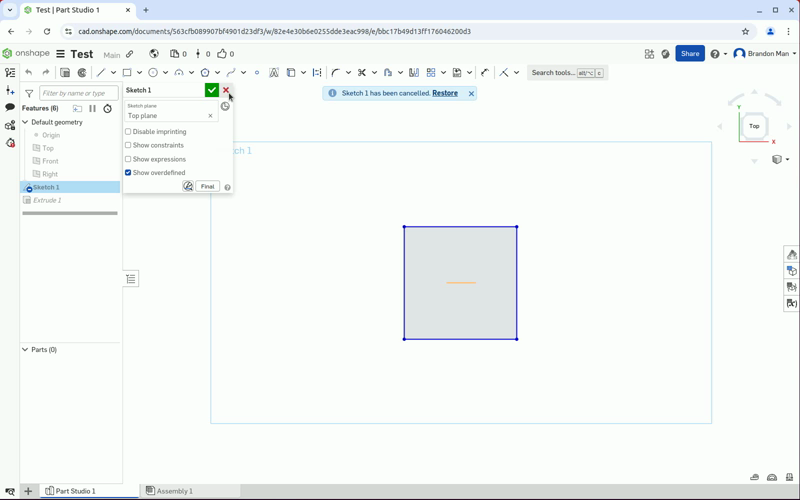
click(229, 92)
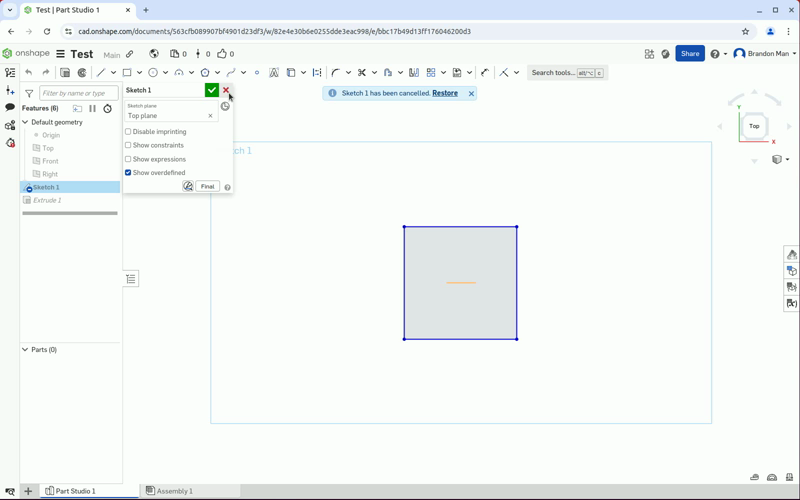
key(shift+s)
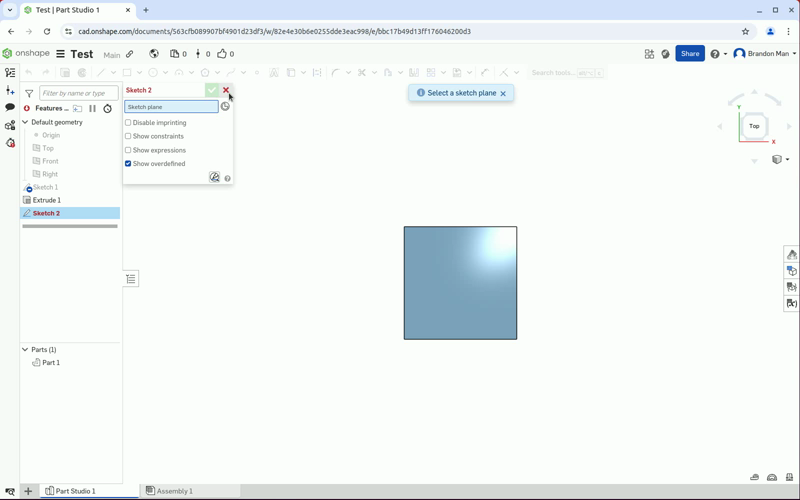
mouse_move(73, 150)
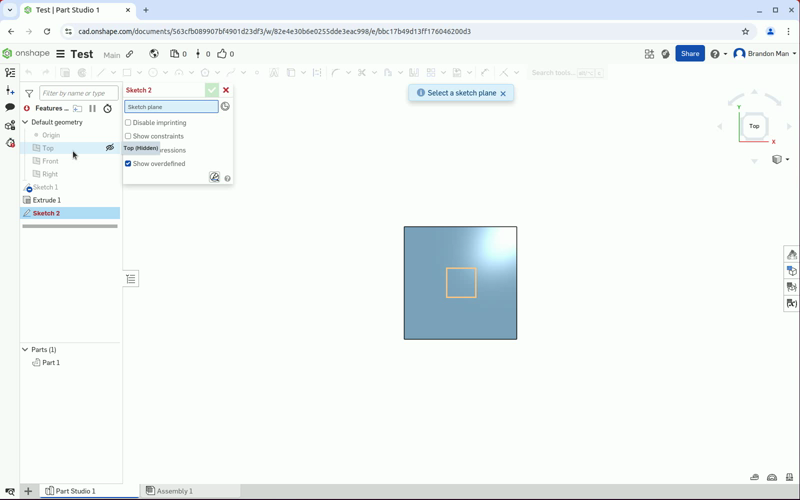
click(73, 150)
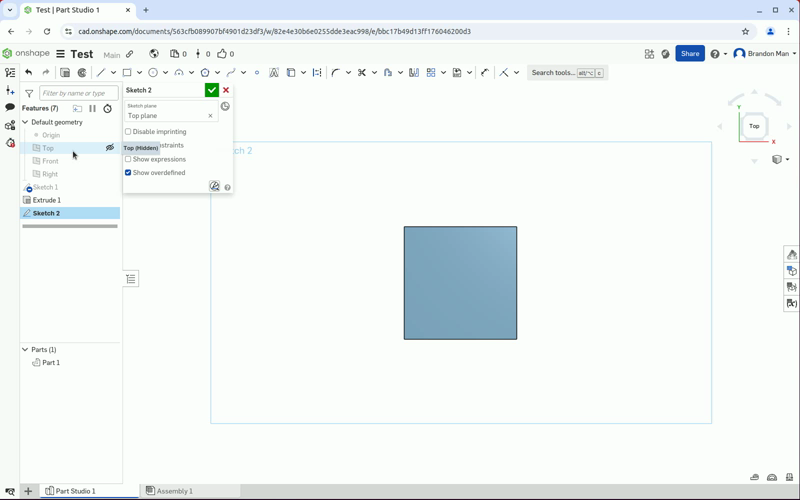
mouse_move(73, 352)
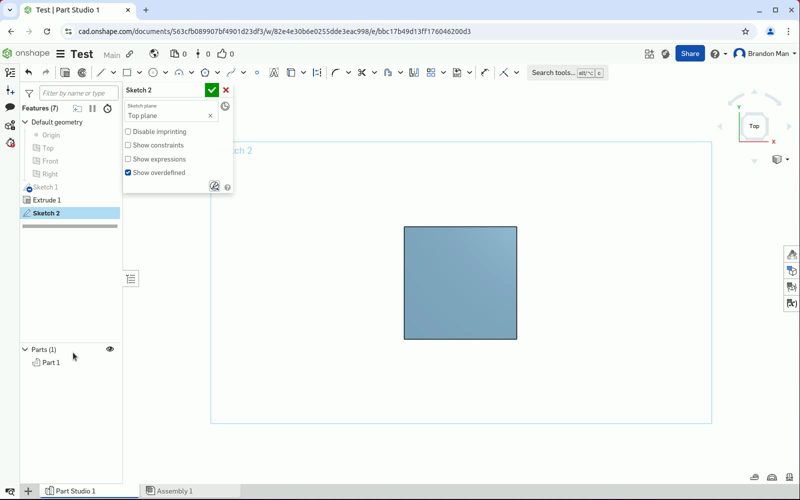
key(y)
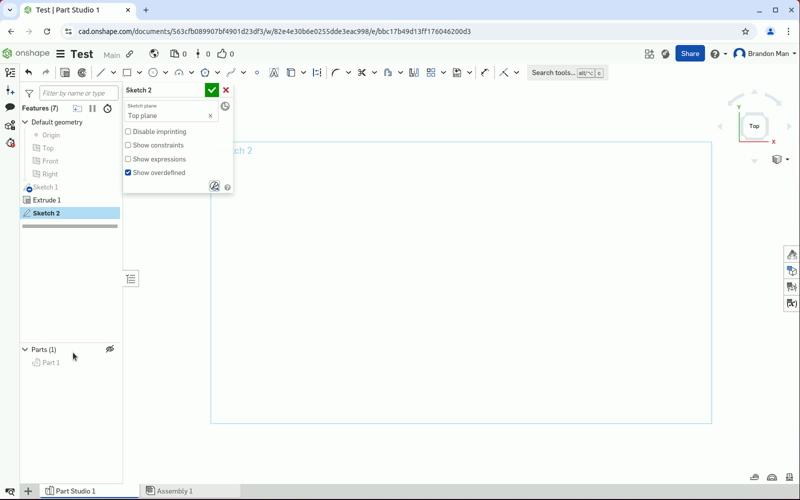
key(l)
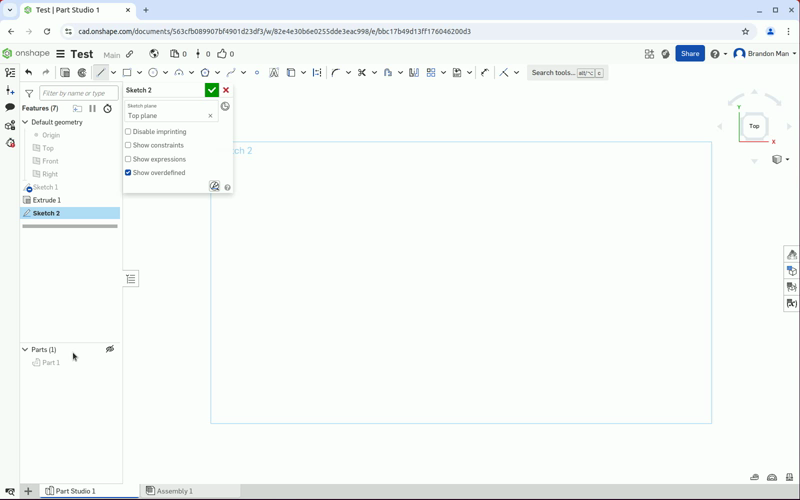
key_down(shift)
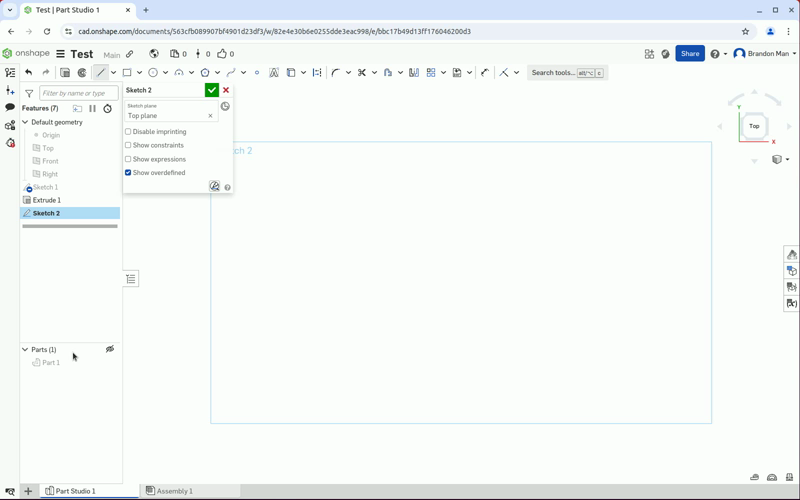
mouse_move(404, 339)
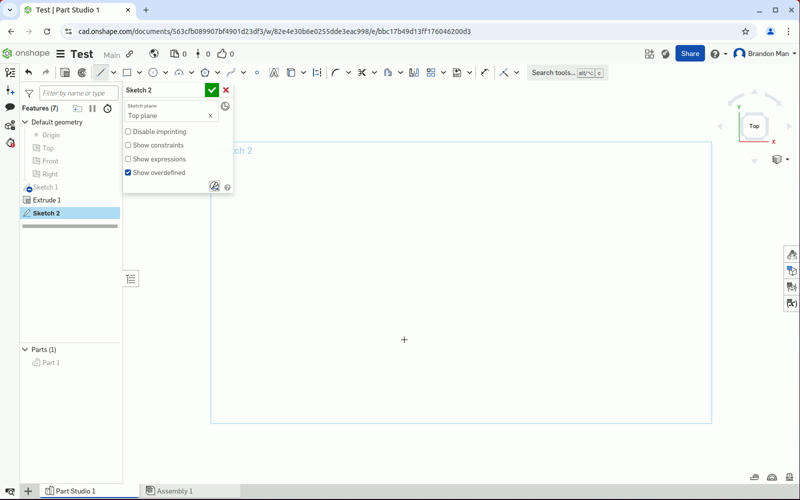
click(404, 339)
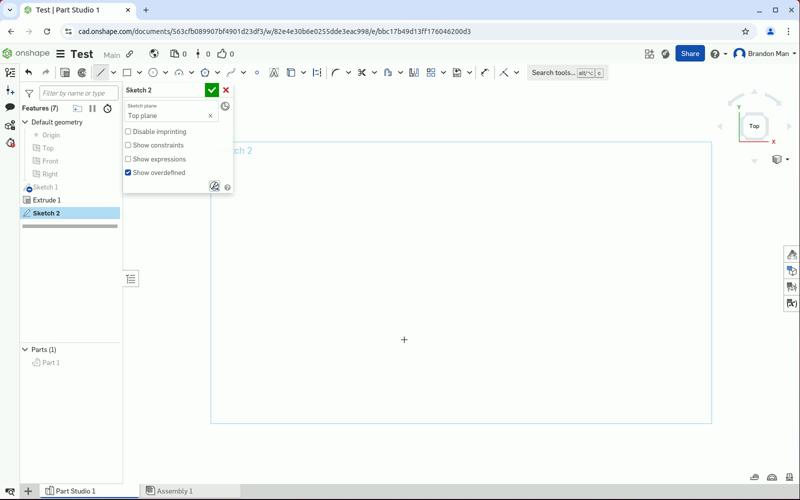
key_up(shift)
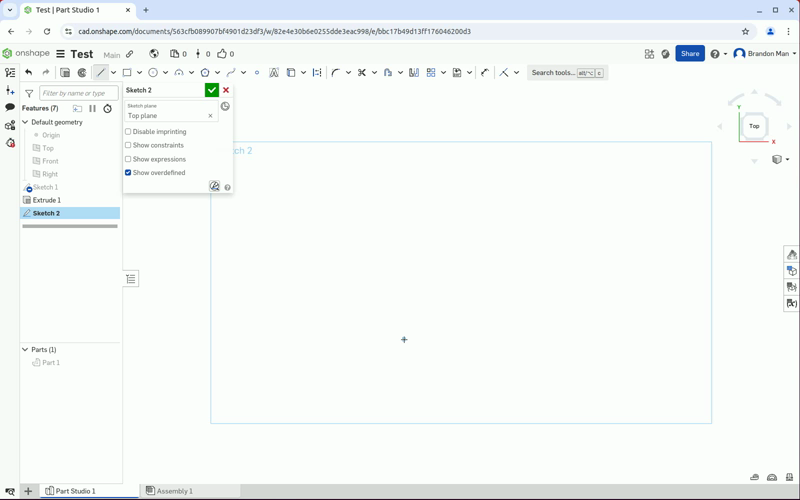
key_down(shift)
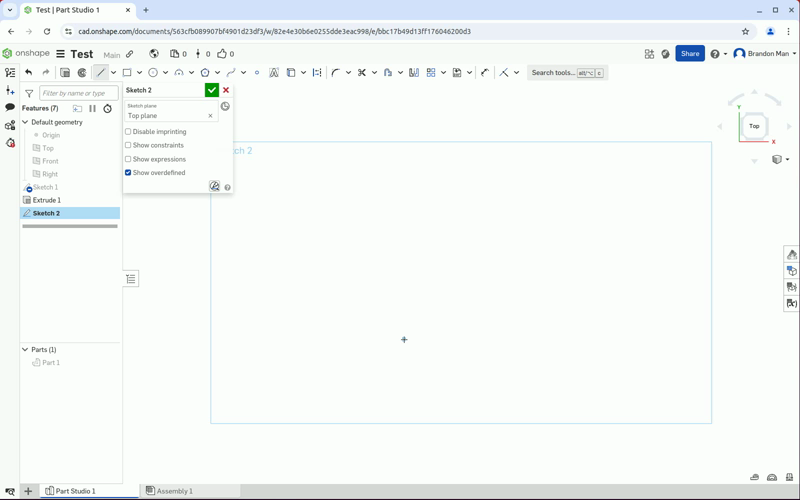
mouse_move(516, 339)
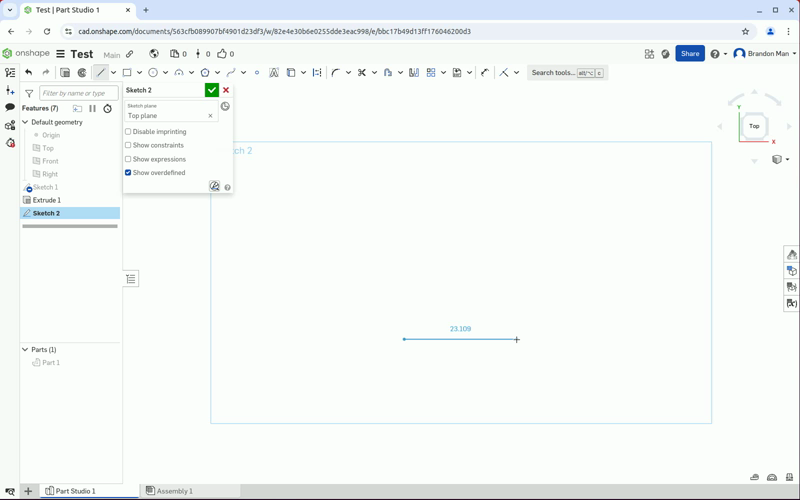
click(516, 339)
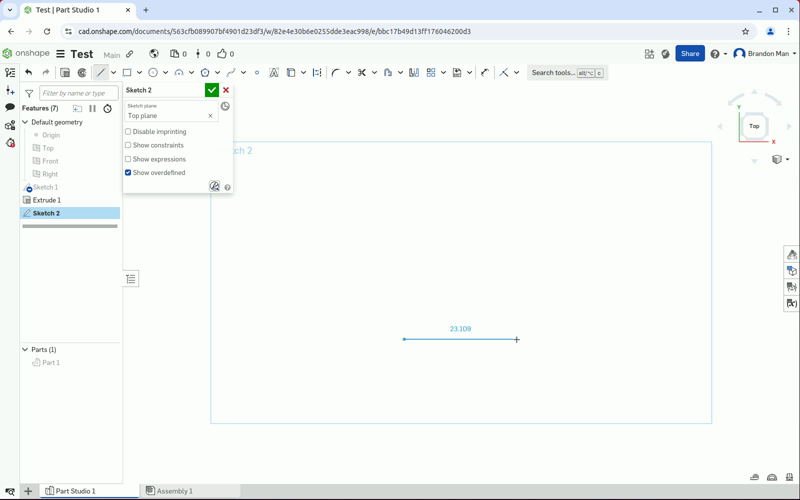
key_up(shift)
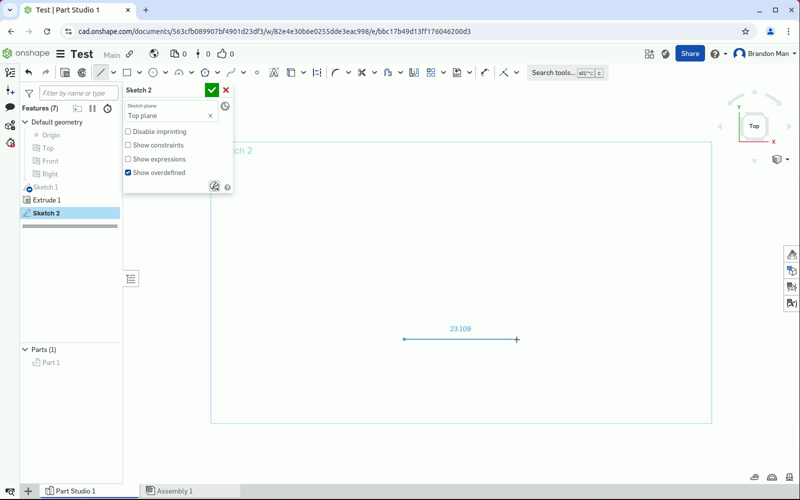
key_down(shift)
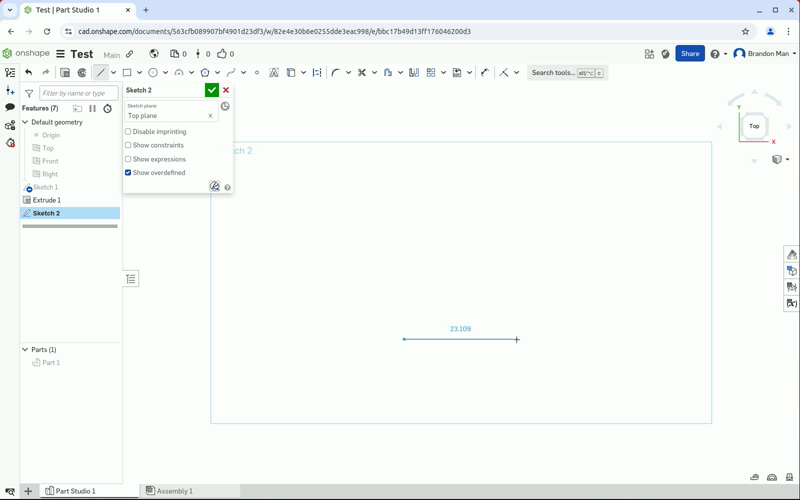
mouse_move(516, 226)
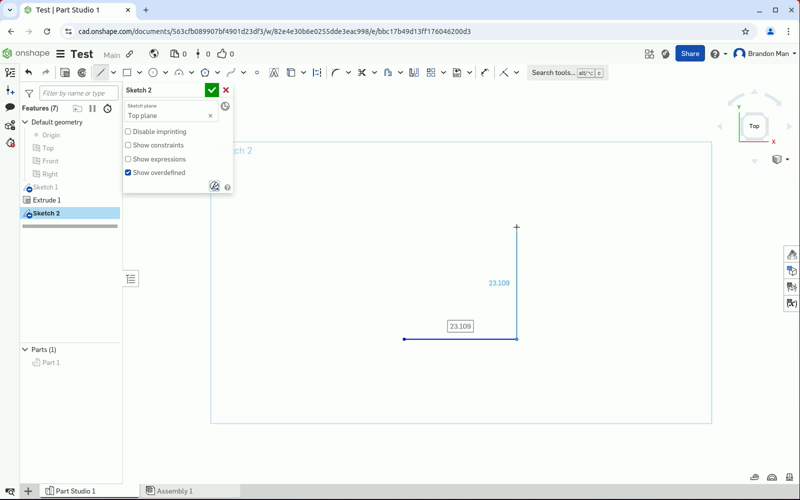
click(516, 226)
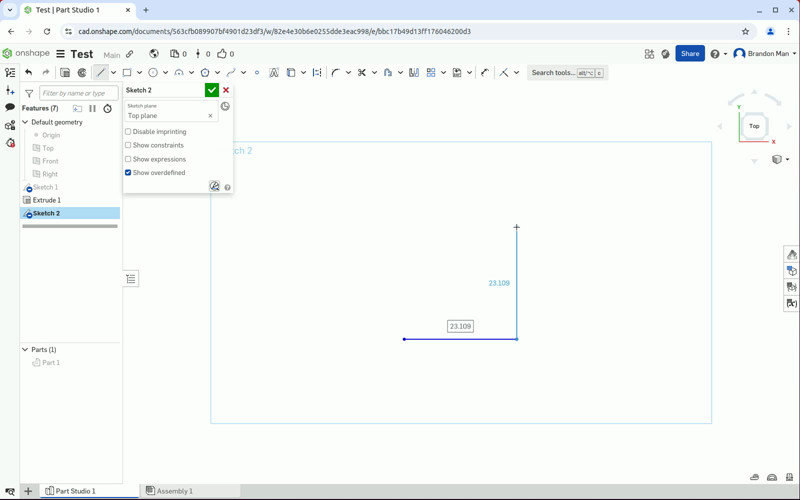
key_up(shift)
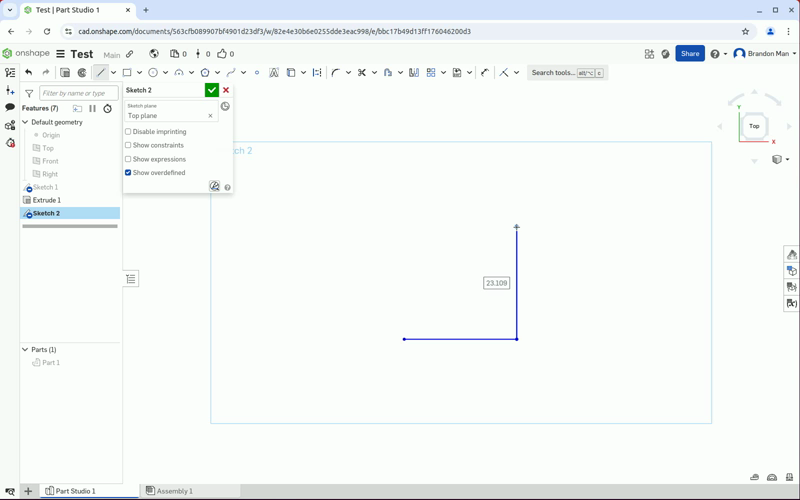
key_down(shift)
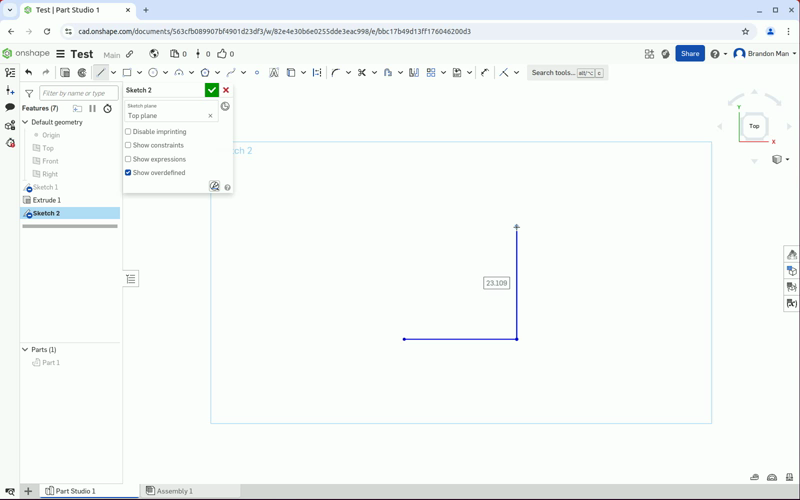
mouse_move(404, 226)
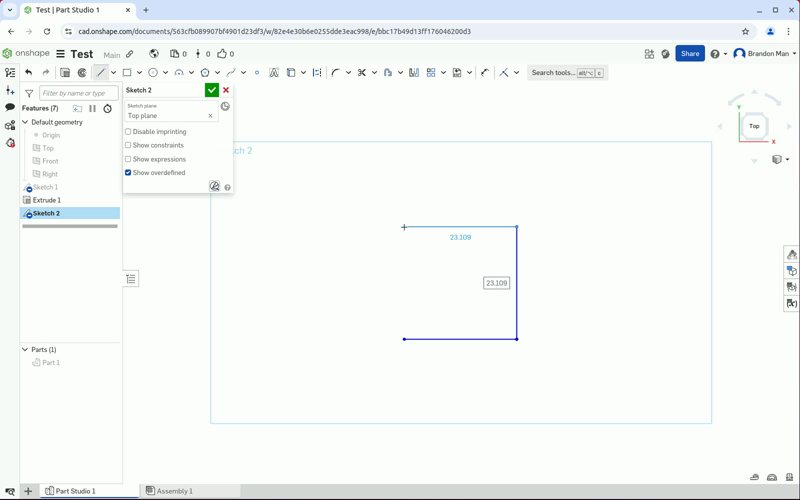
click(404, 226)
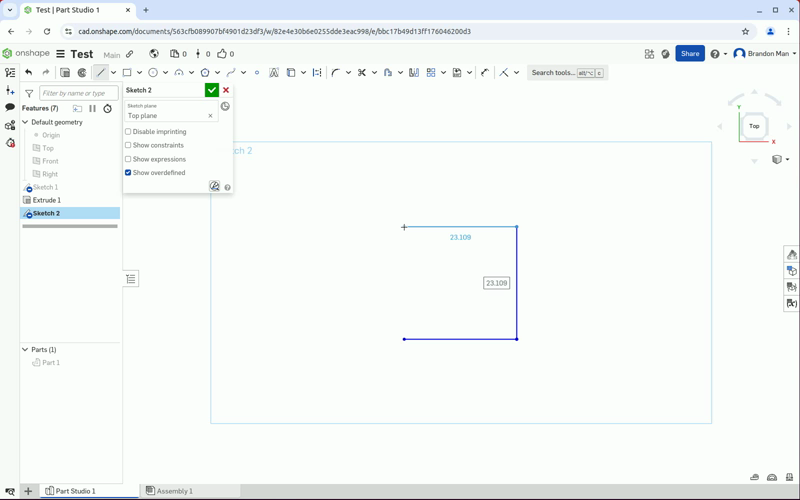
key_up(shift)
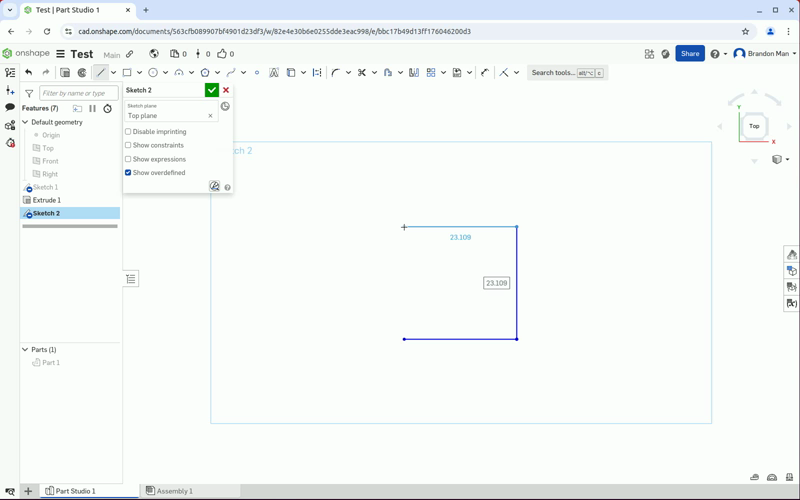
key_down(shift)
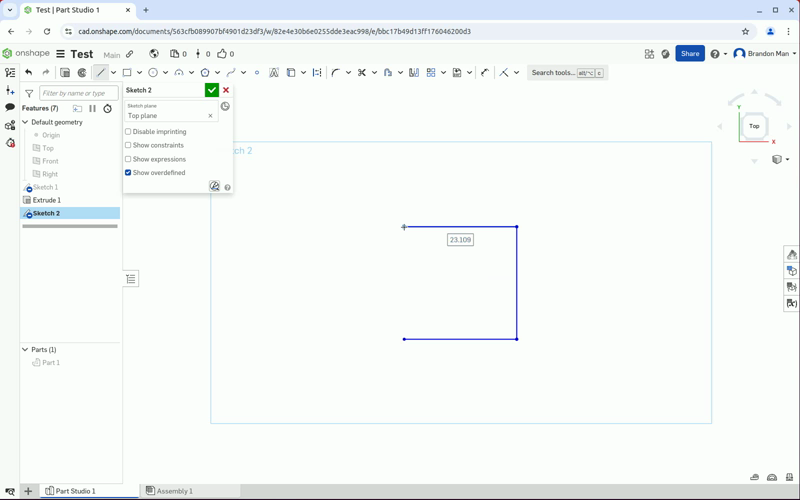
mouse_move(404, 339)
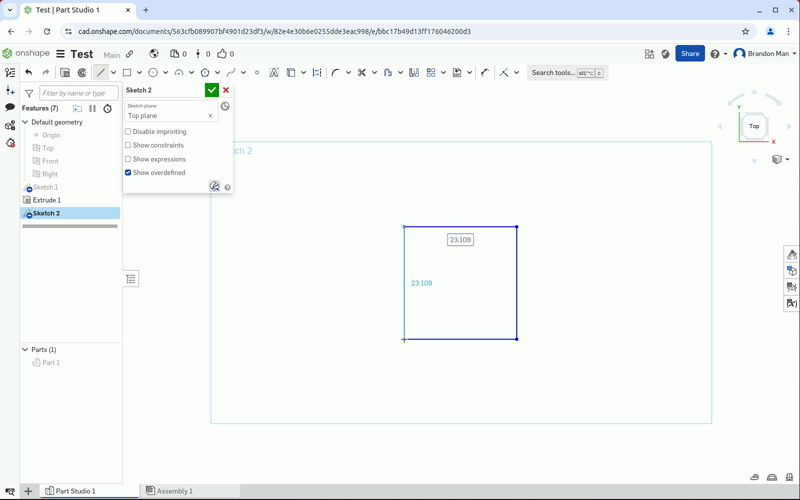
key_up(shift)
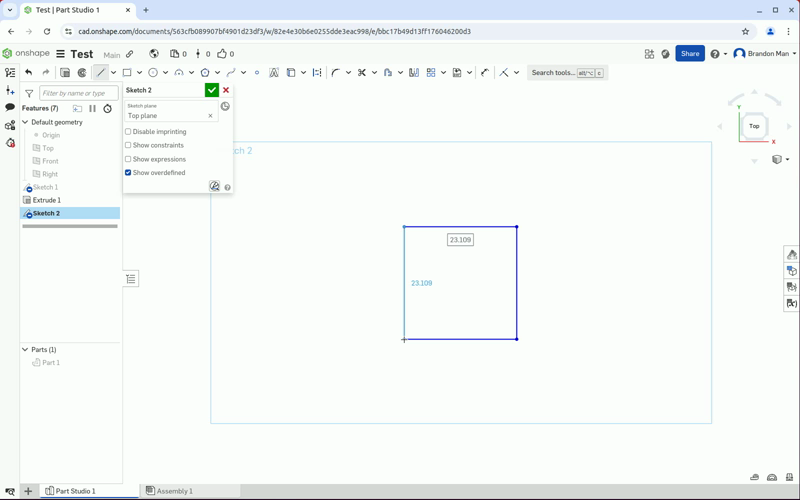
click(404, 339)
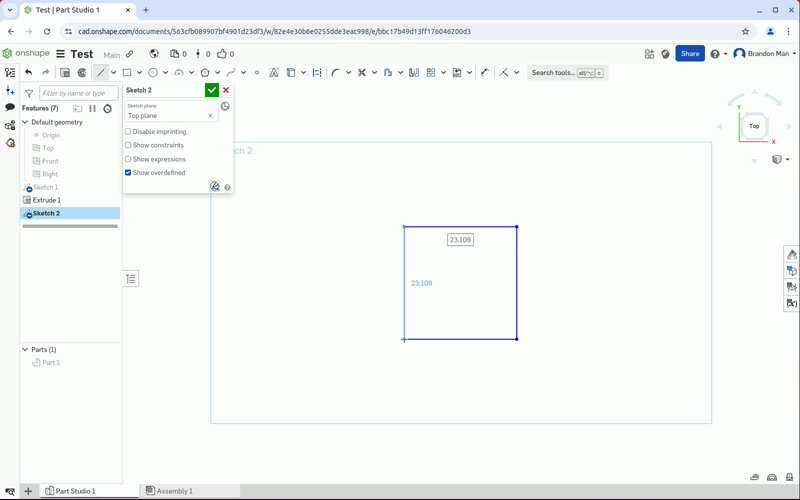
key(esc)
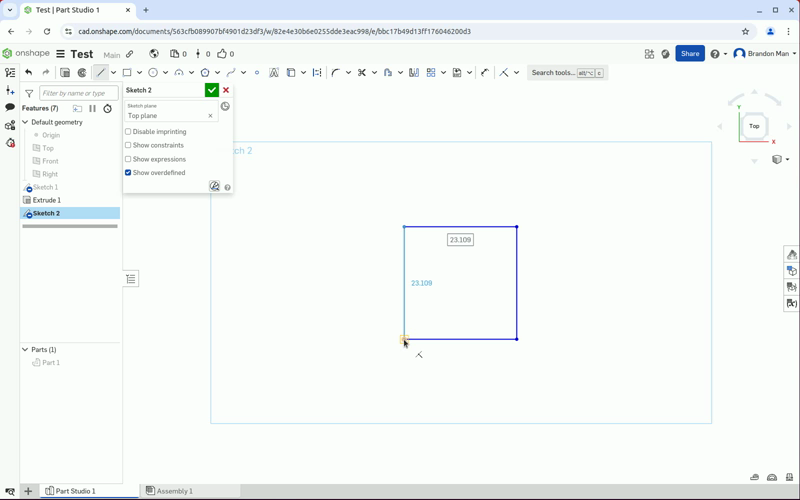
mouse_move(460, 266)
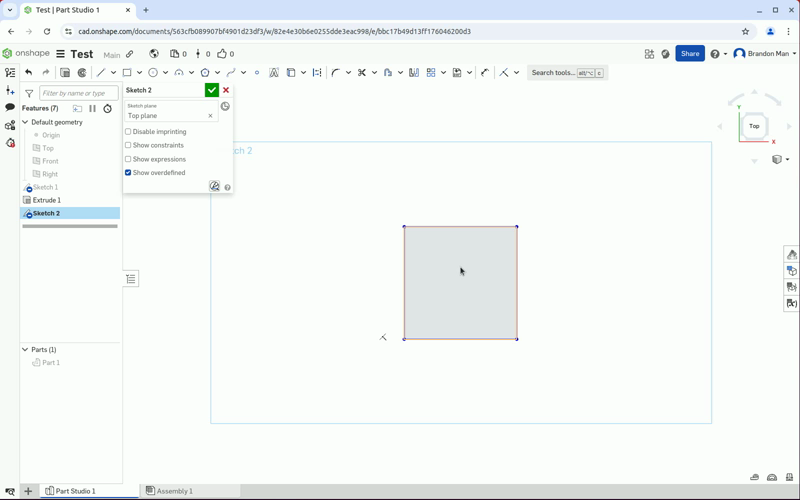
click(460, 266)
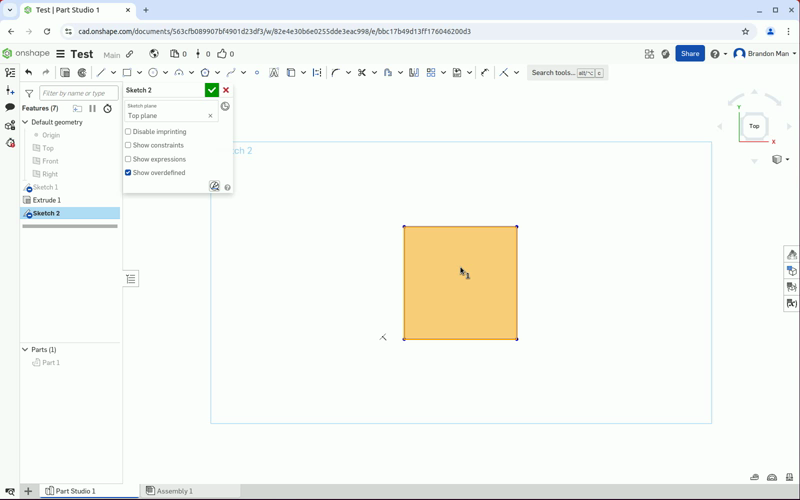
mouse_move(73, 352)
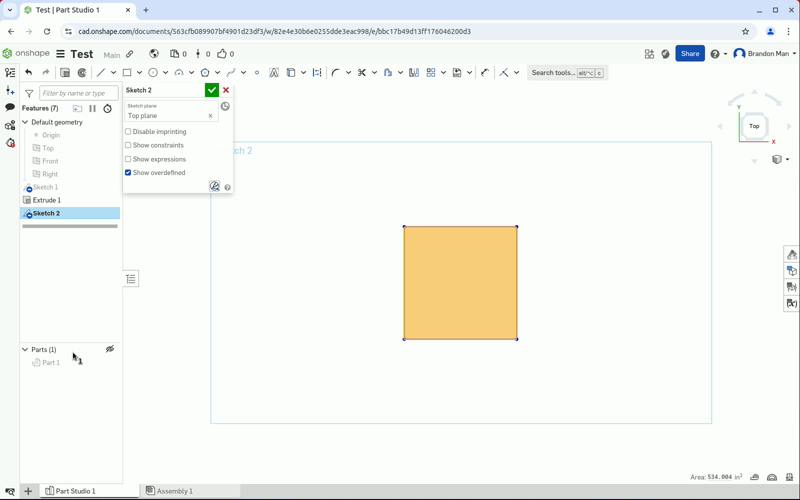
key(shift+y)
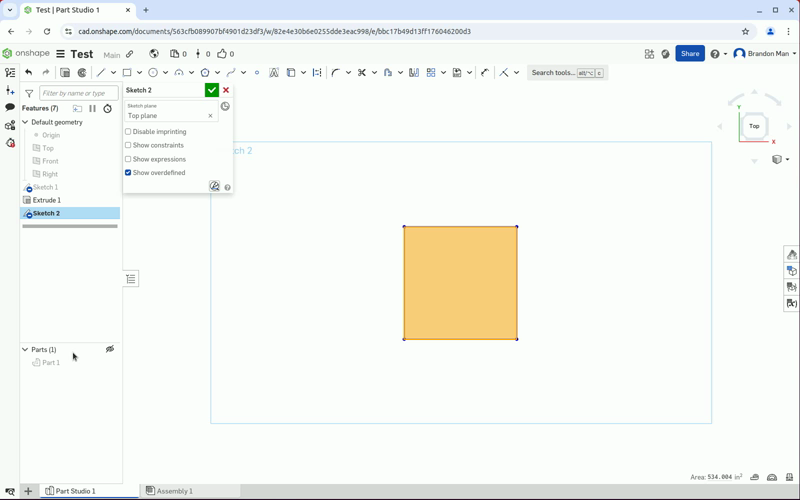
key(shift+e)
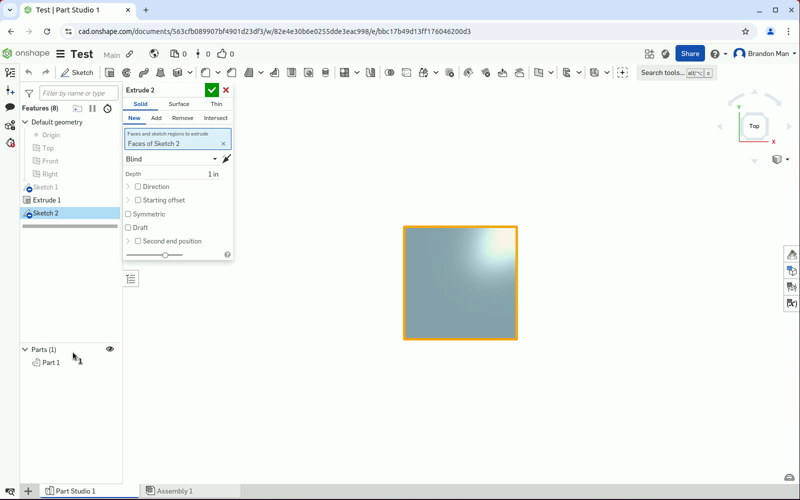
mouse_move(143, 106)
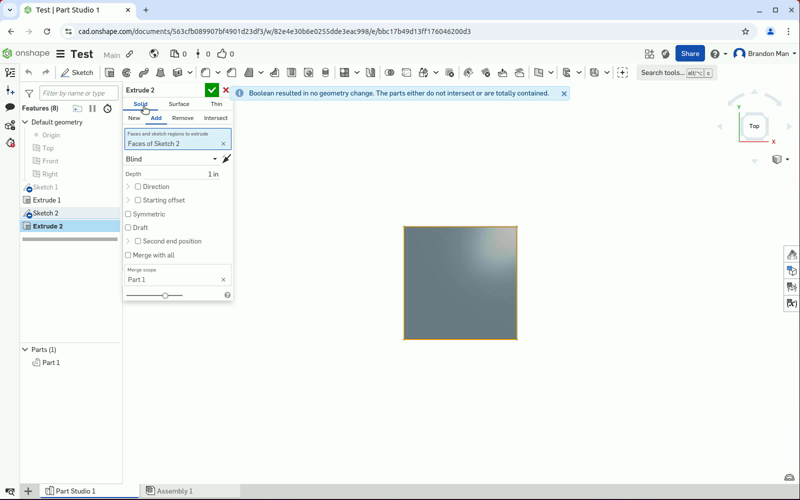
click(143, 106)
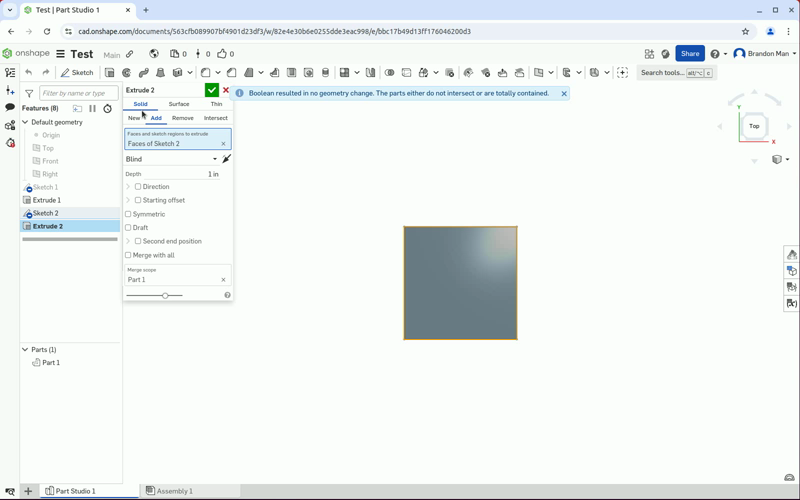
mouse_move(137, 120)
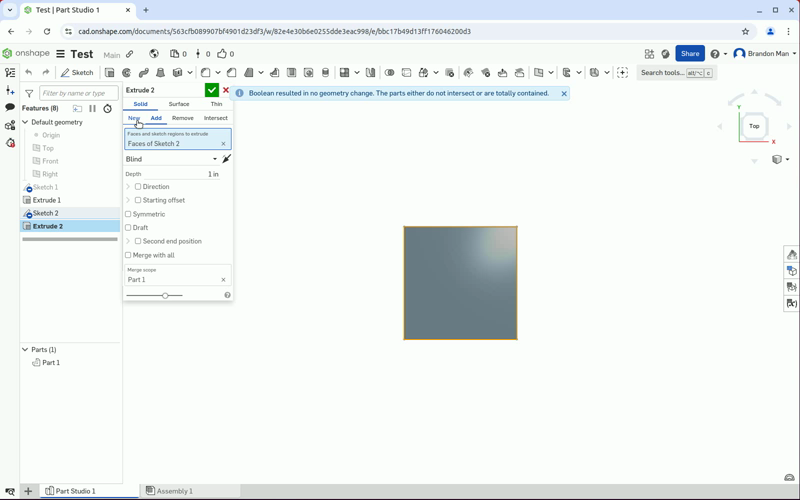
click(137, 120)
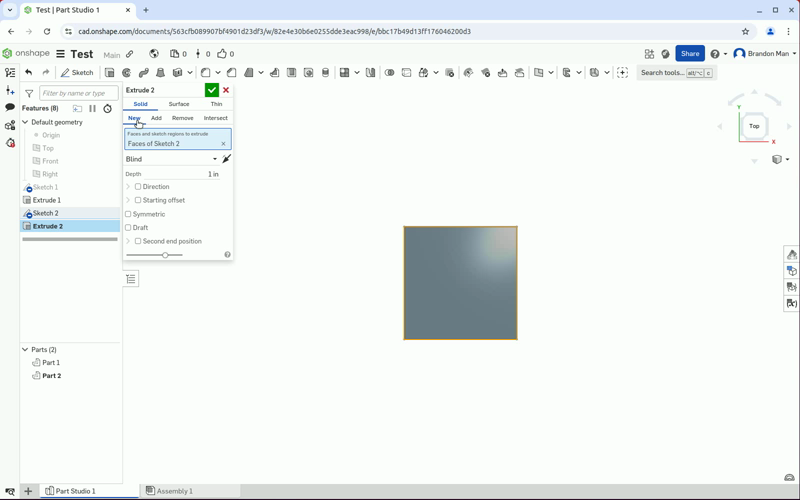
key(tab, 4)
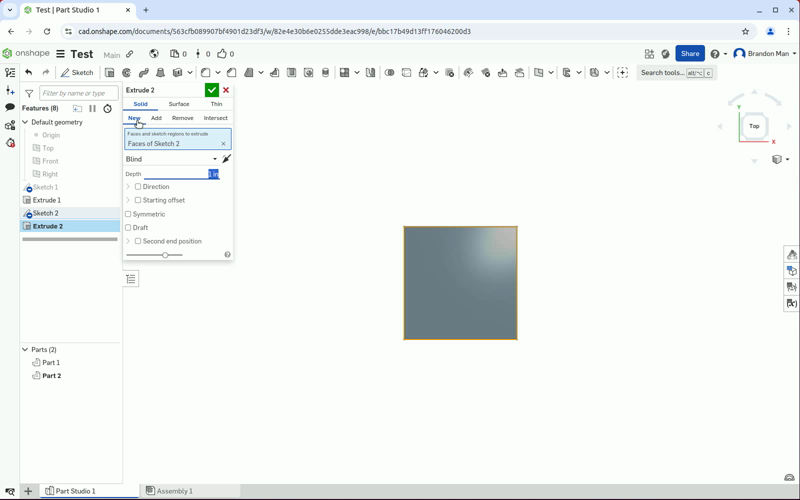
text(23.108)
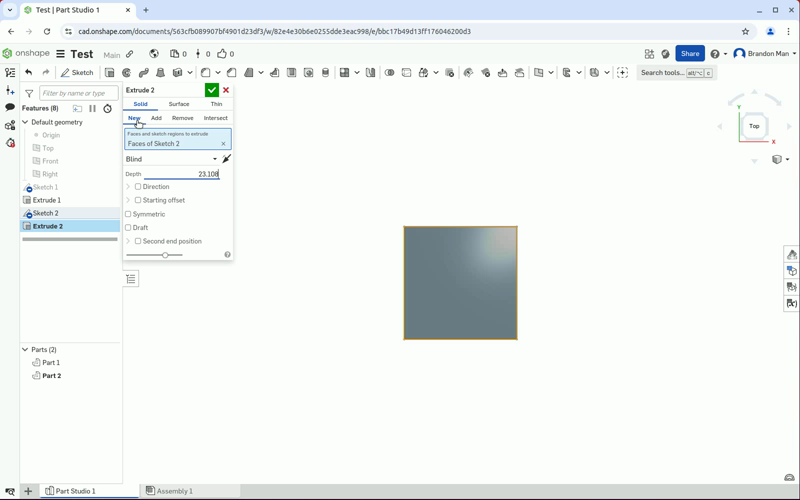
key(enter)
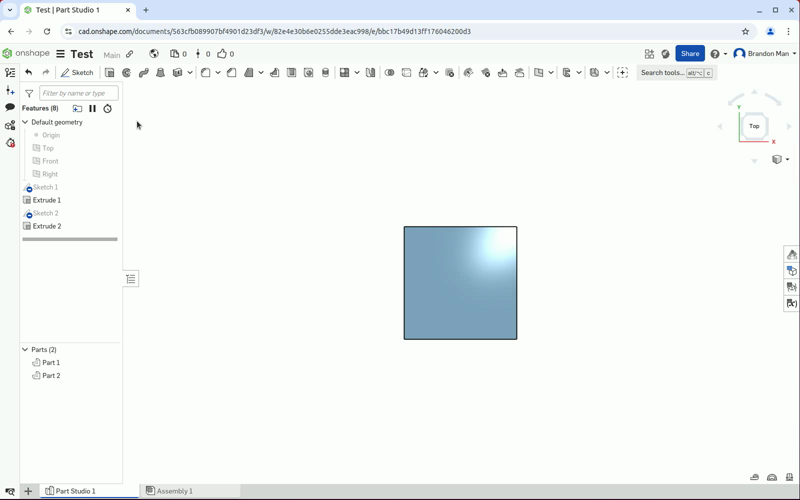
key(shift+h)
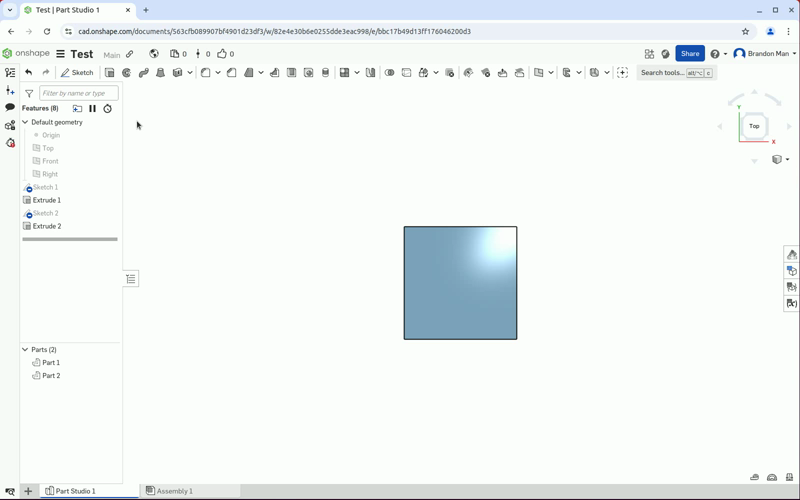
key(shift+h)
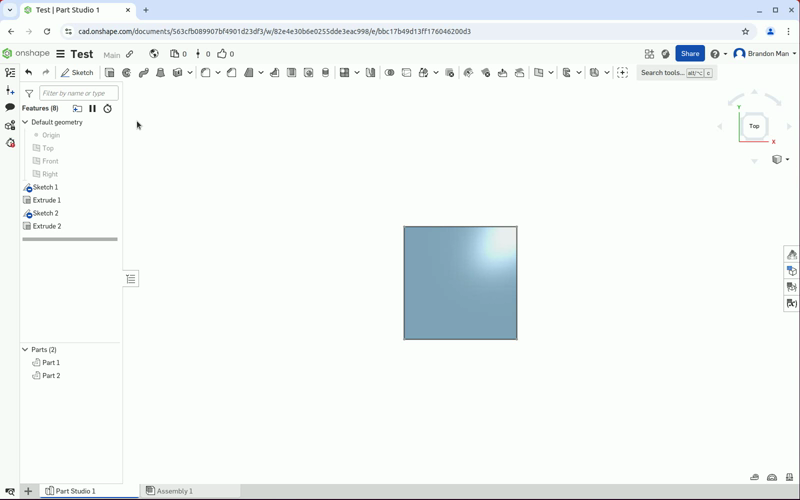
key(shift+7)
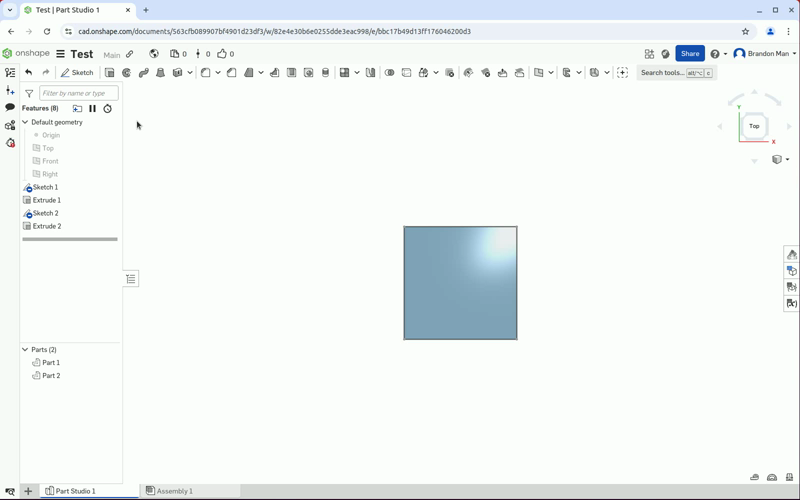
key(up, 3)
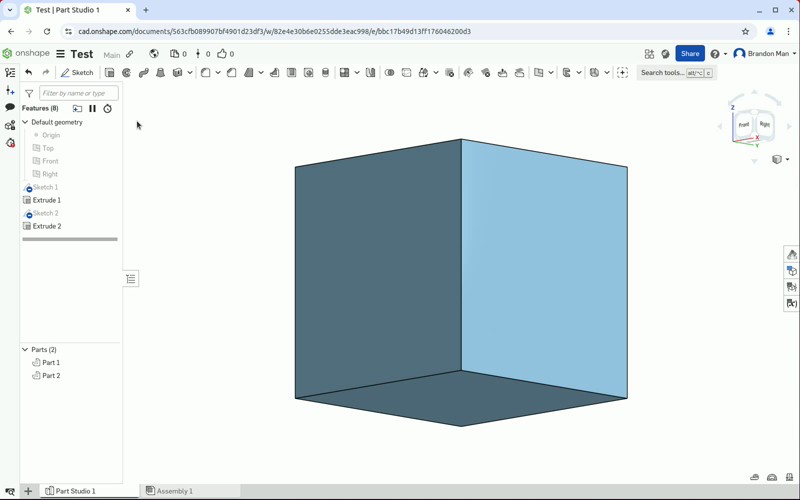
key(left, 3)
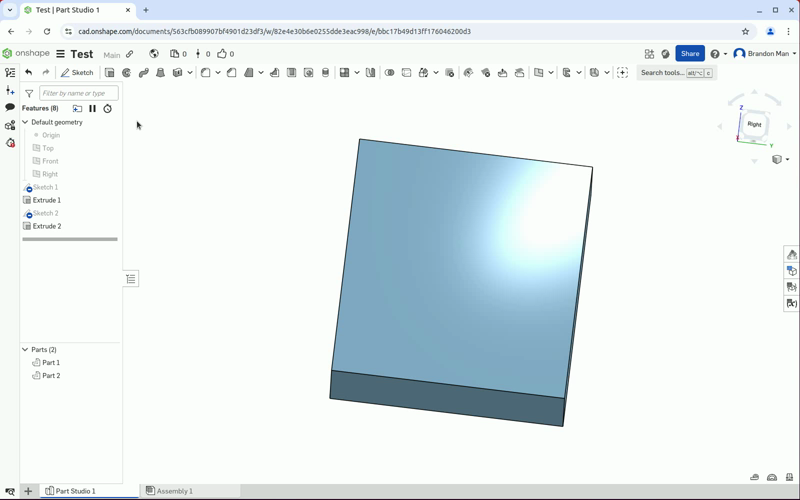
key(right, 3)
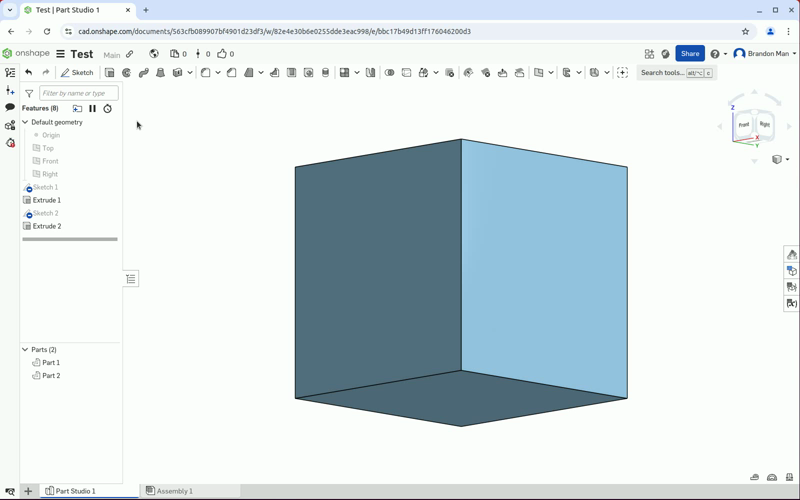
key(down, 3)
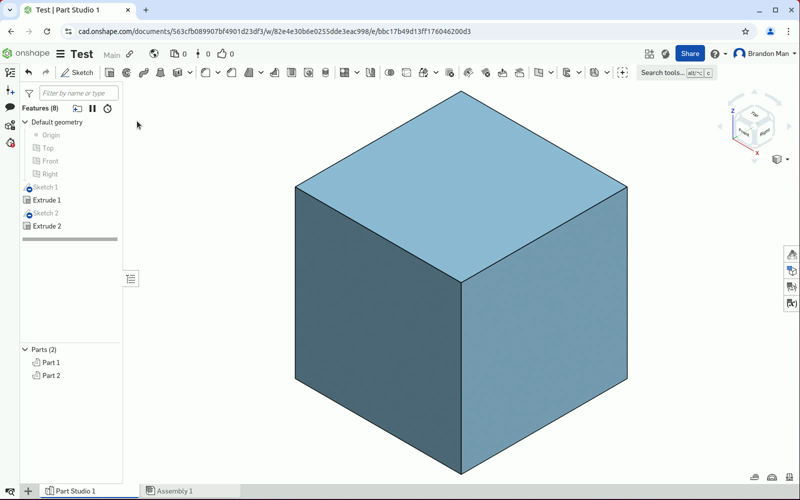
mouse_move(73, 189)
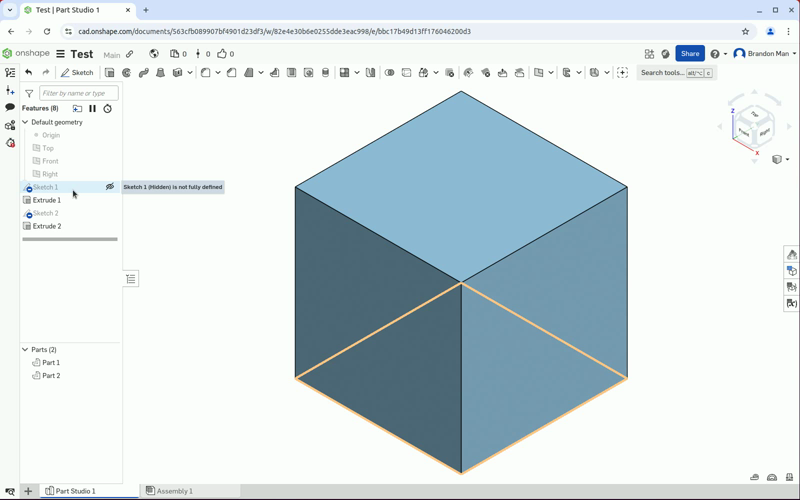
click(73, 189)